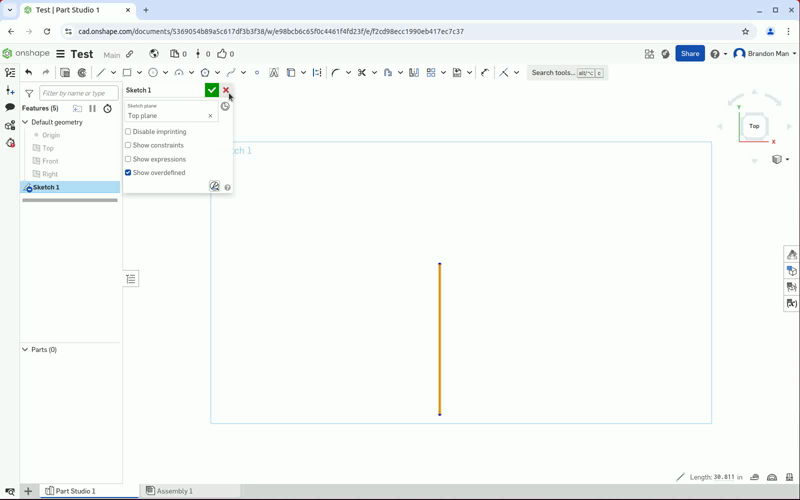
key(shift+h)
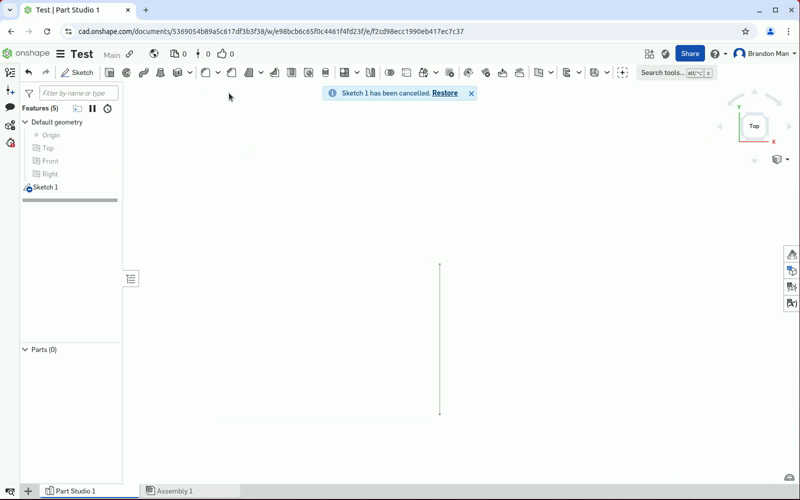
key(shift+s)
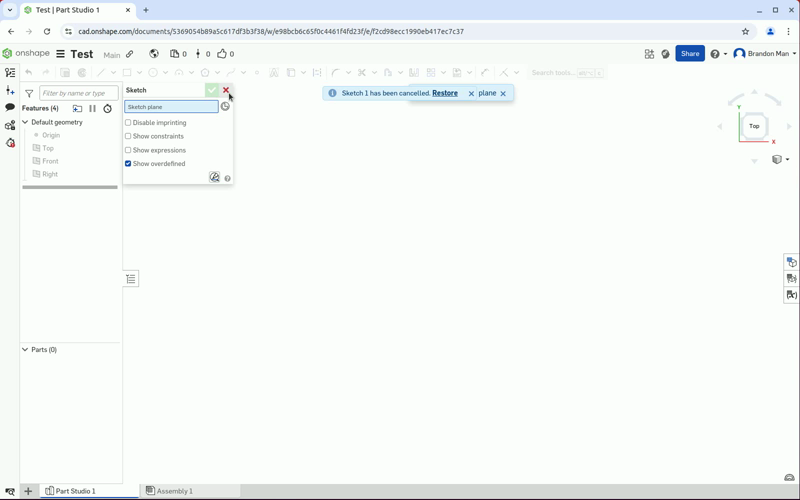
mouse_move(73, 150)
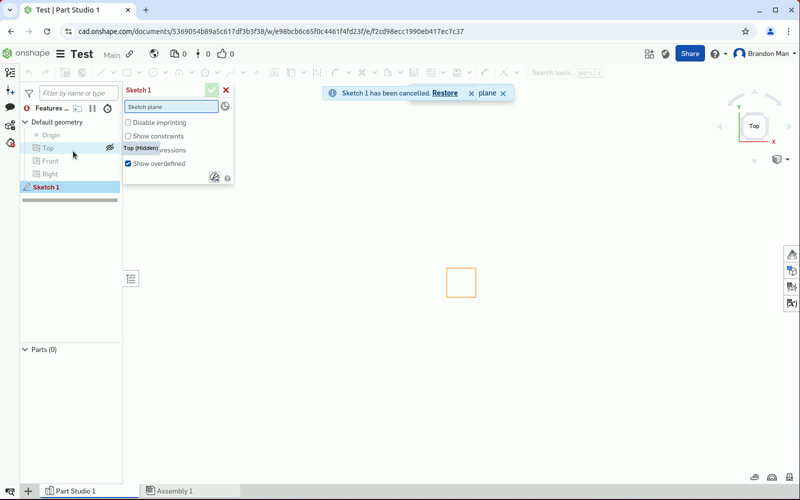
click(73, 150)
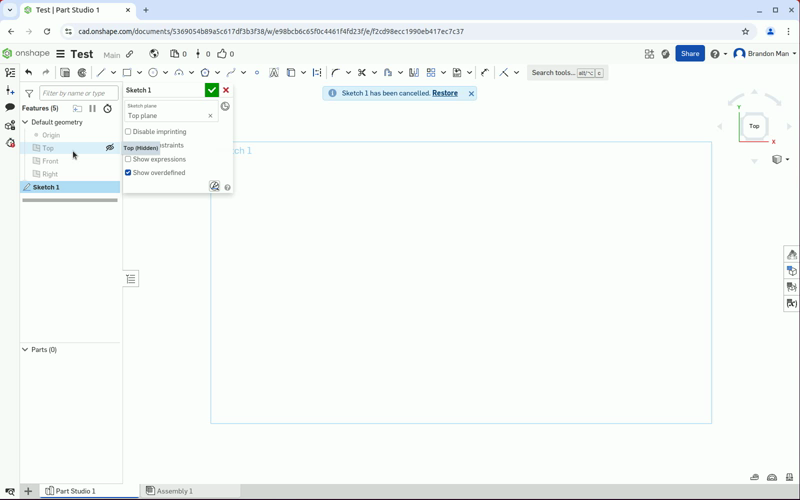
mouse_move(73, 352)
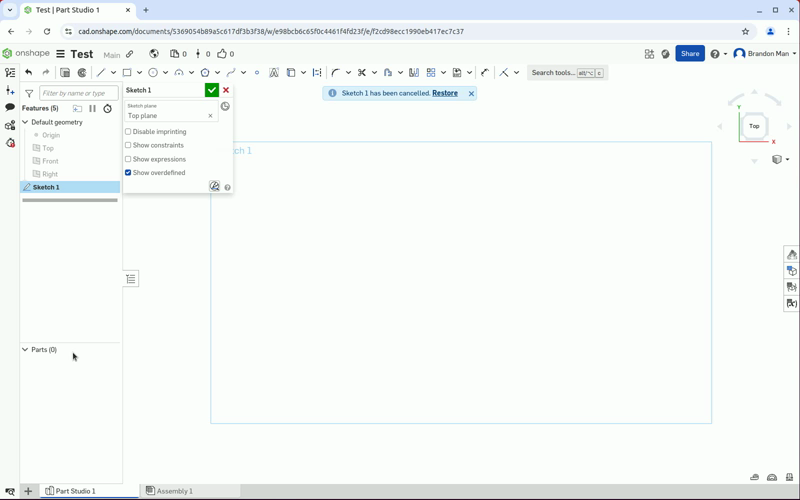
key(y)
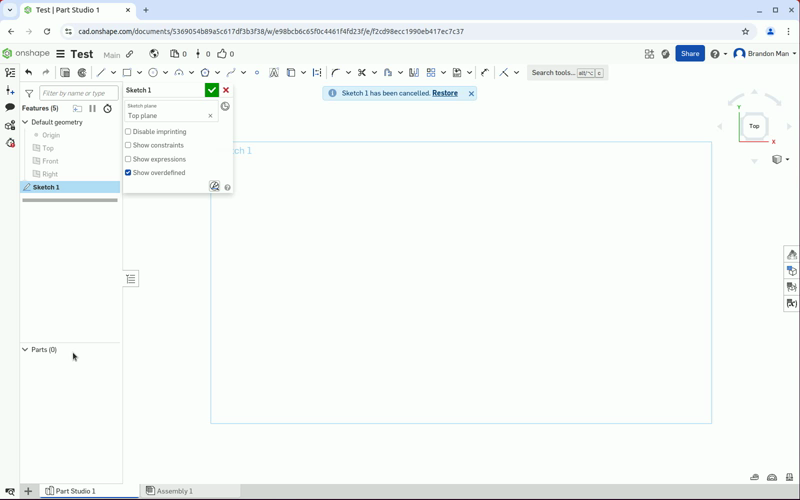
key(c)
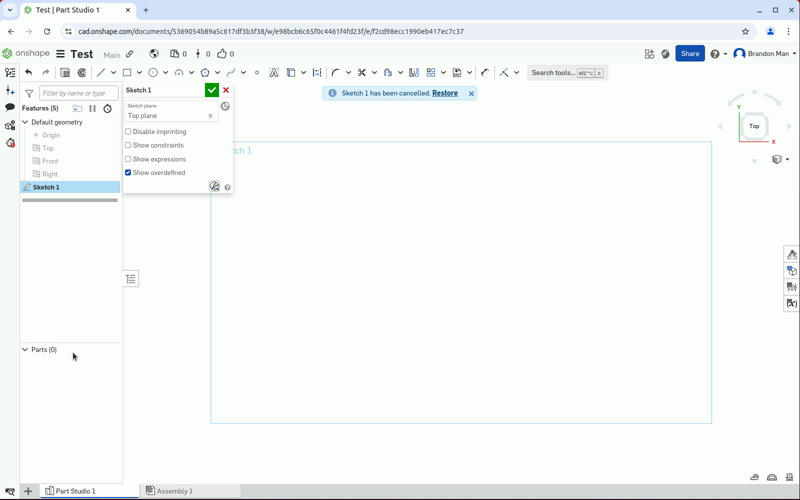
key_down(shift)
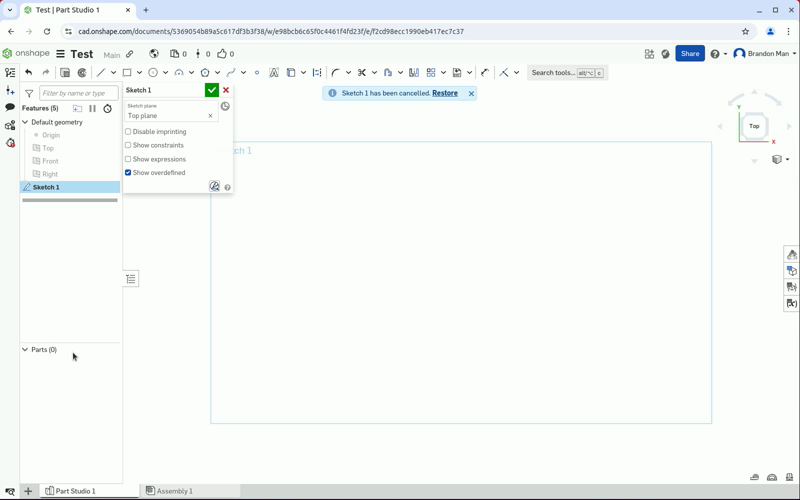
mouse_move(460, 282)
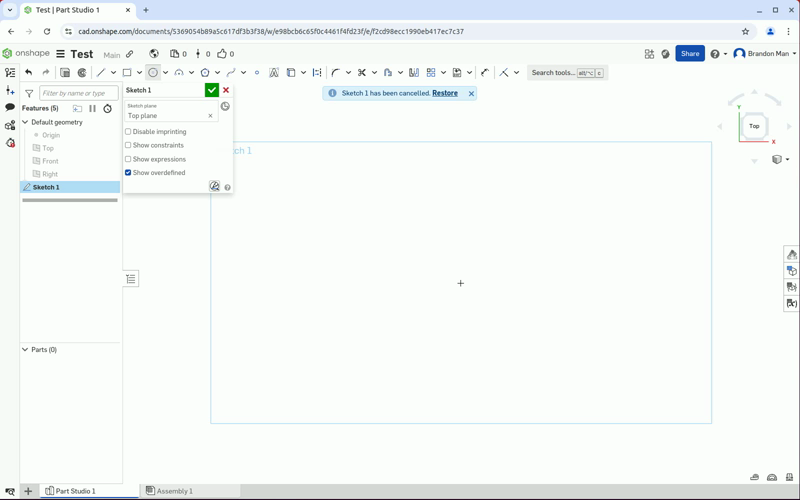
click(460, 282)
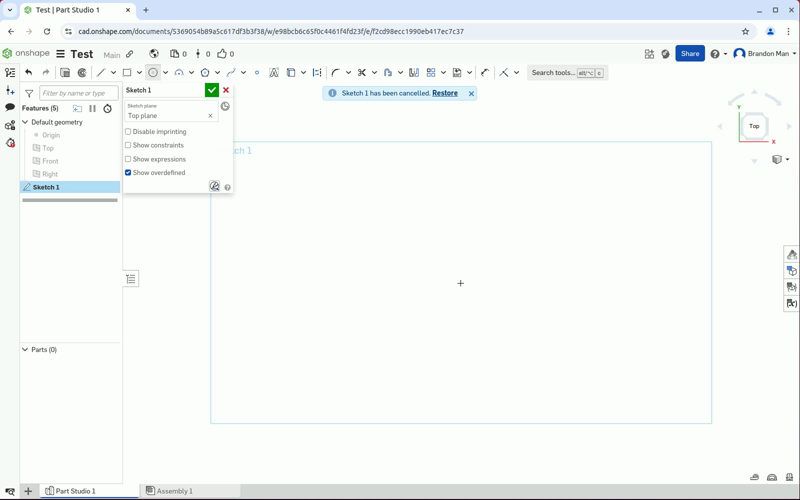
key_up(shift)
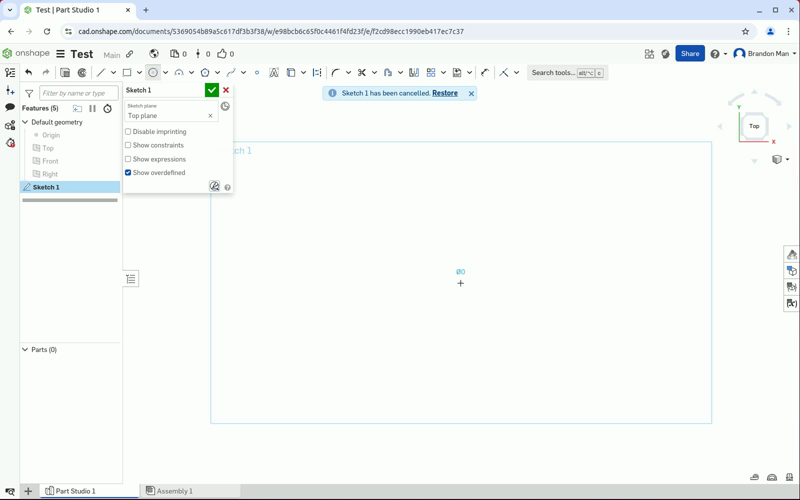
mouse_move(474, 282)
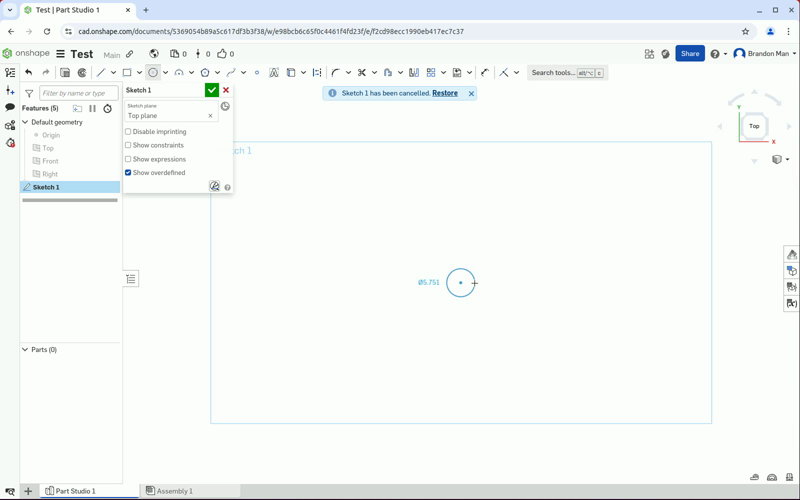
click(474, 282)
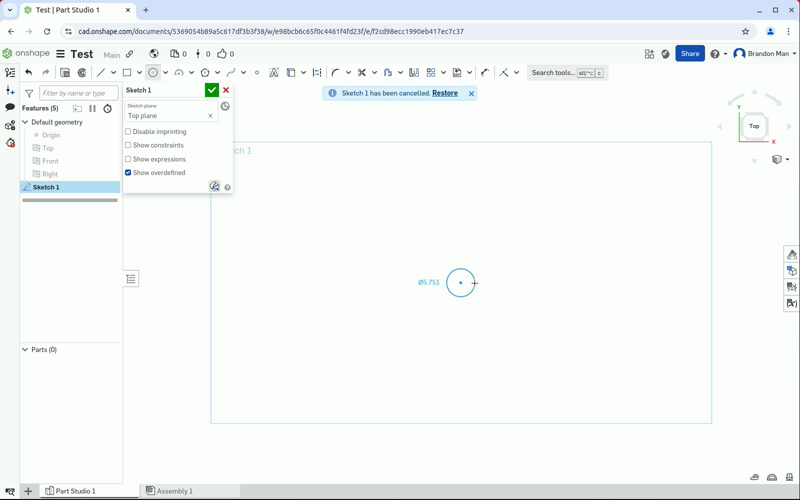
key(esc)
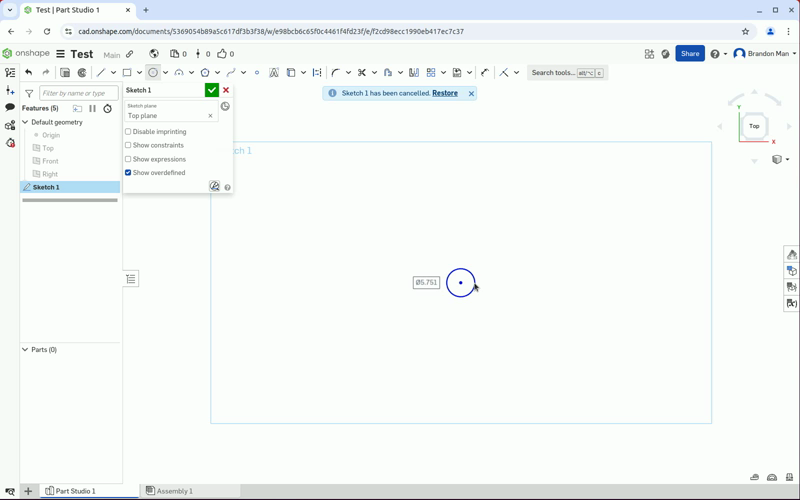
mouse_move(464, 281)
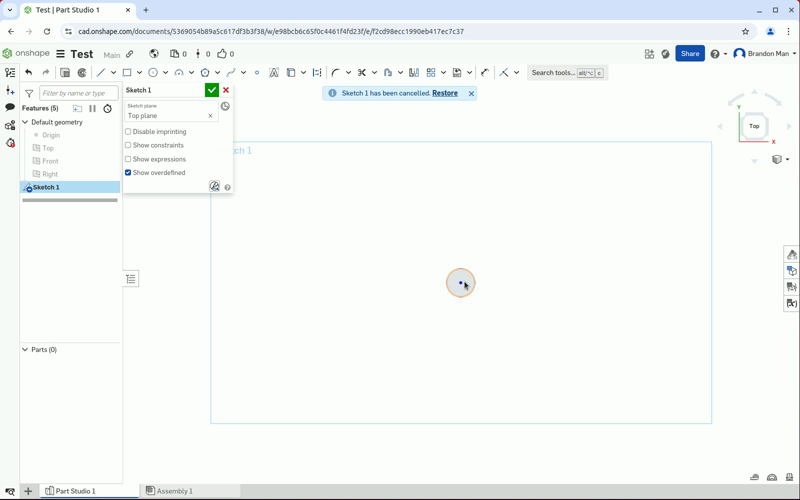
scroll(6)
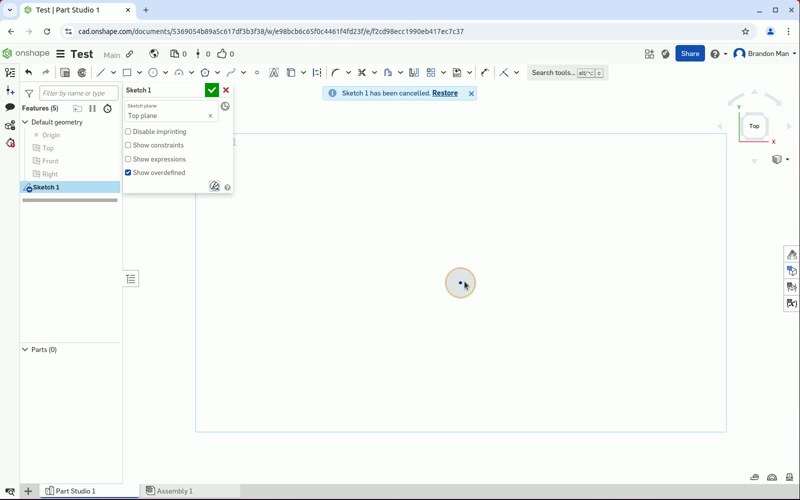
scroll(6)
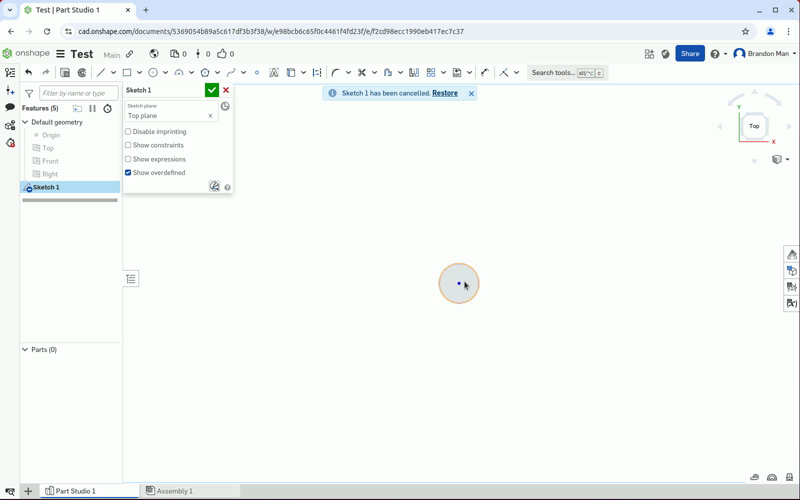
scroll(6)
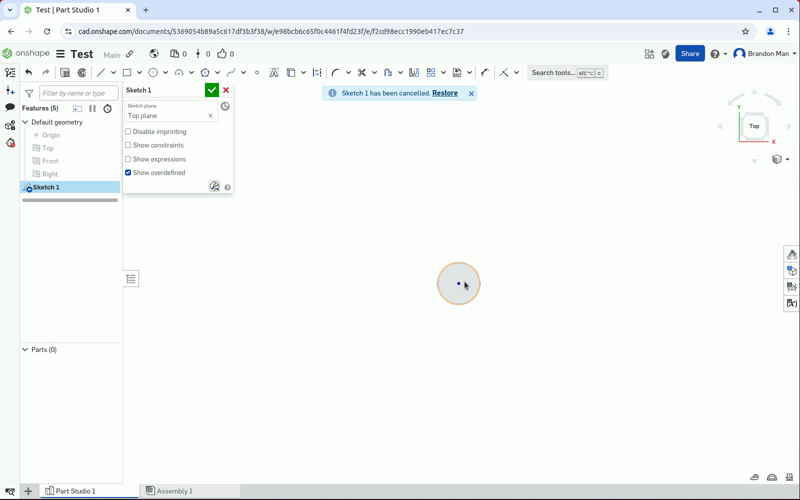
scroll(6)
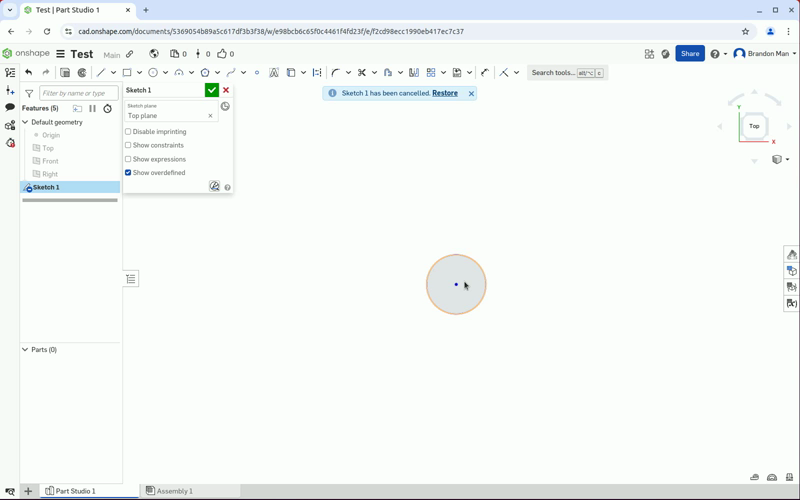
scroll(6)
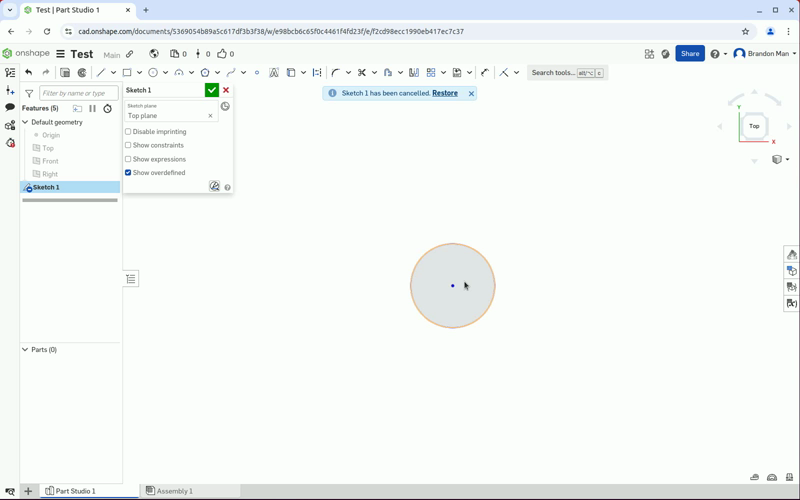
scroll(6)
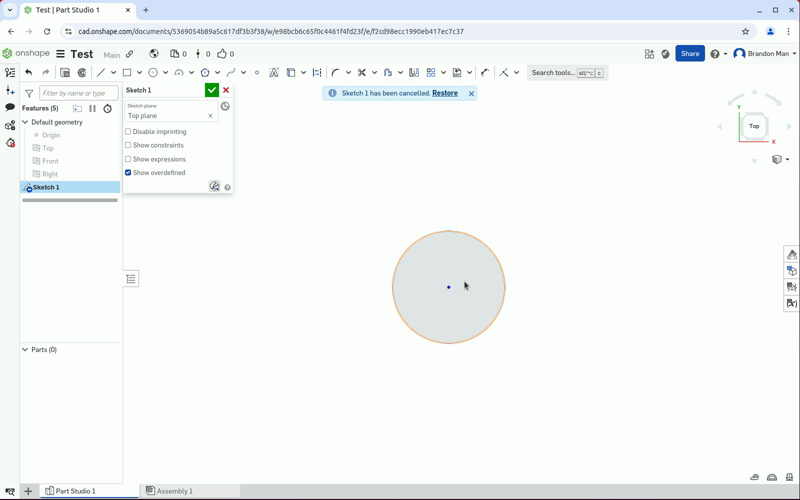
scroll(6)
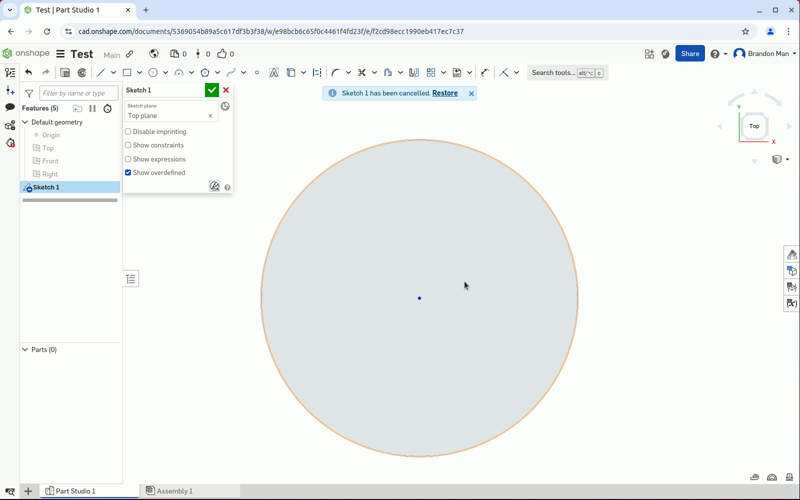
click(464, 281)
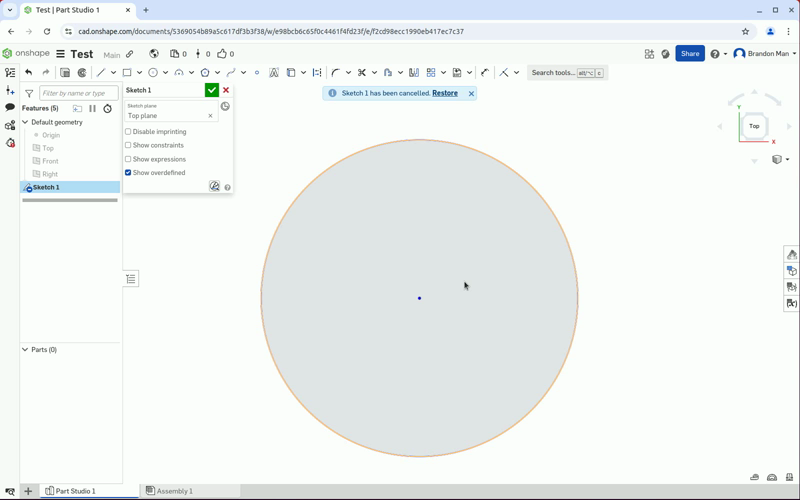
scroll(-6)
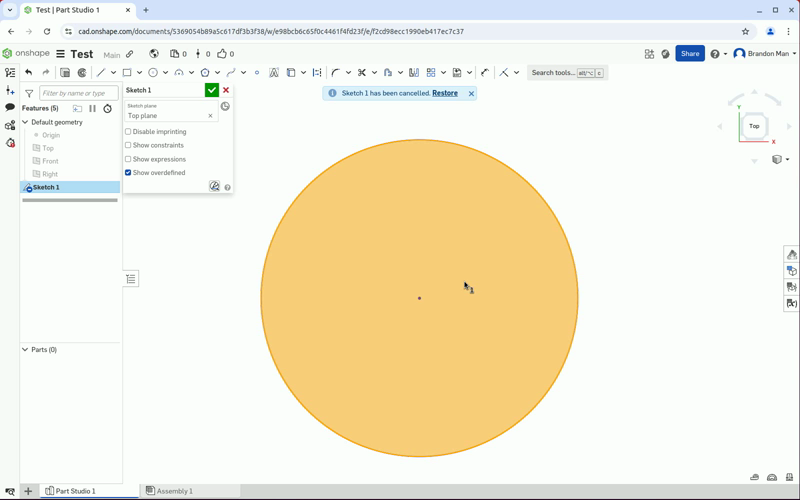
scroll(-6)
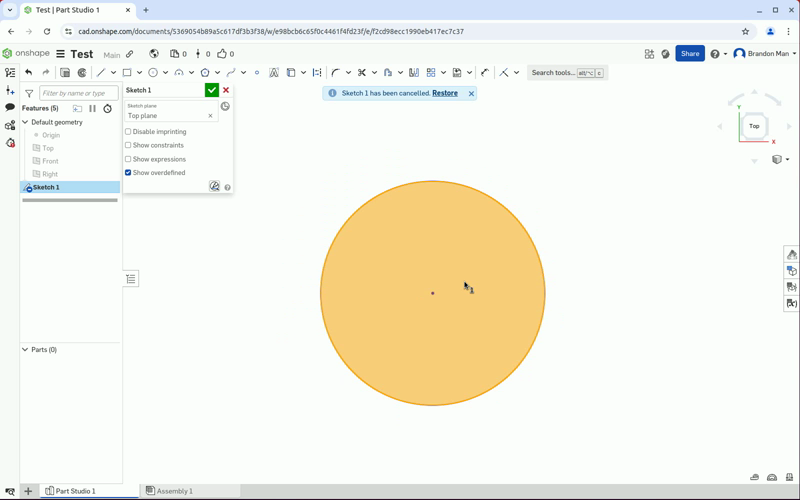
scroll(-6)
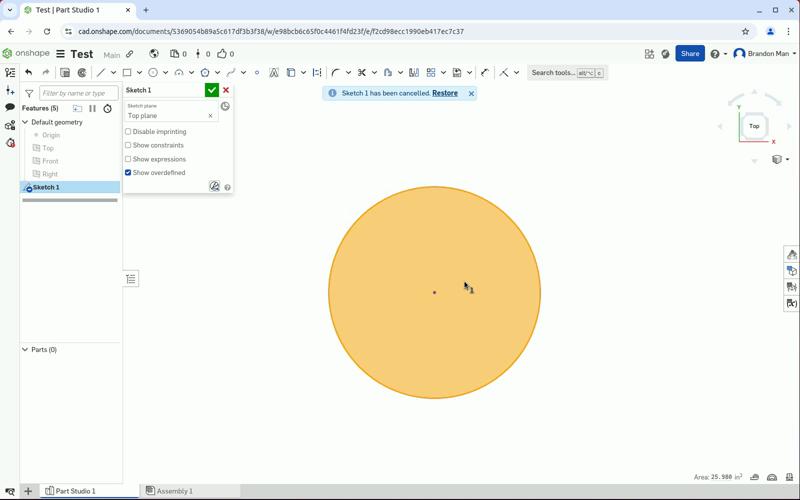
scroll(-6)
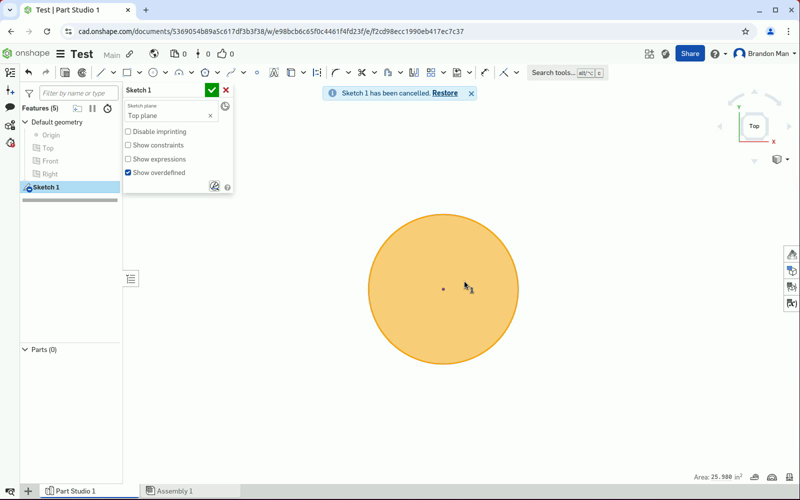
scroll(-6)
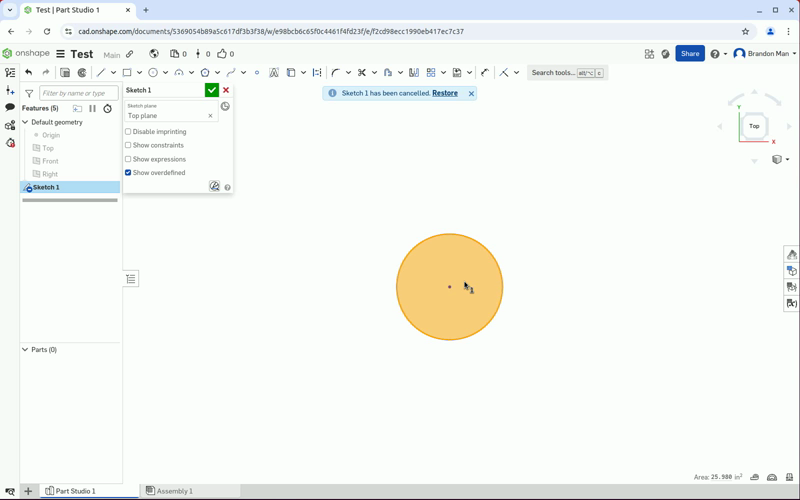
scroll(-6)
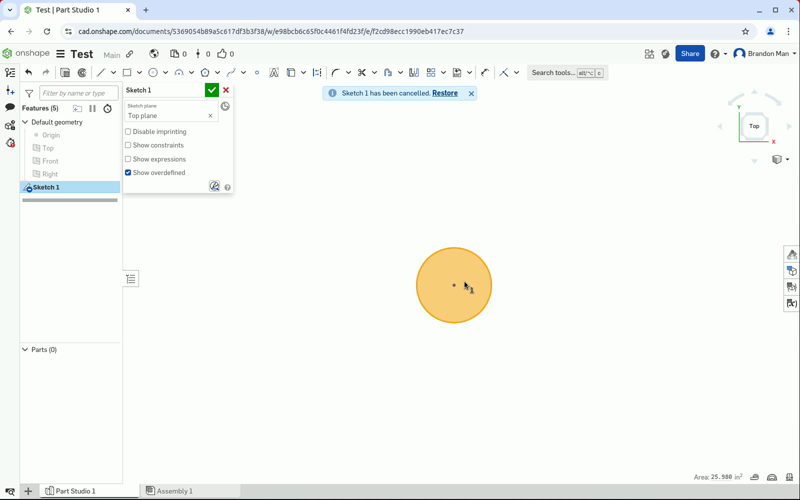
scroll(-6)
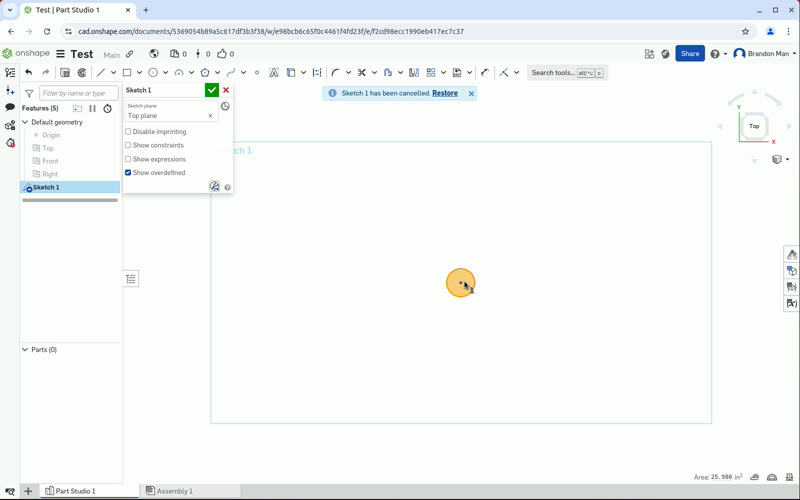
mouse_move(73, 352)
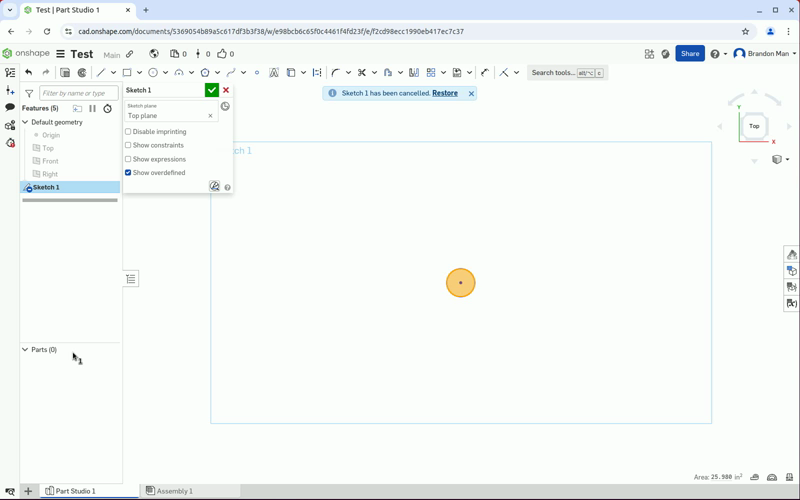
key(shift+y)
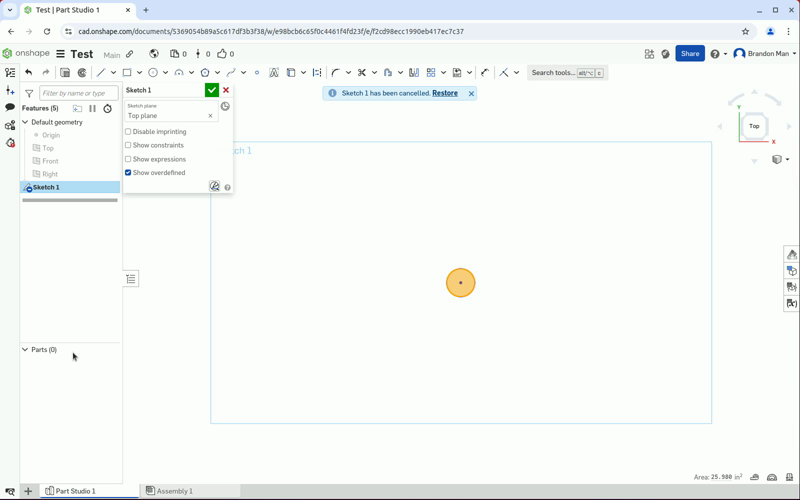
key(shift+e)
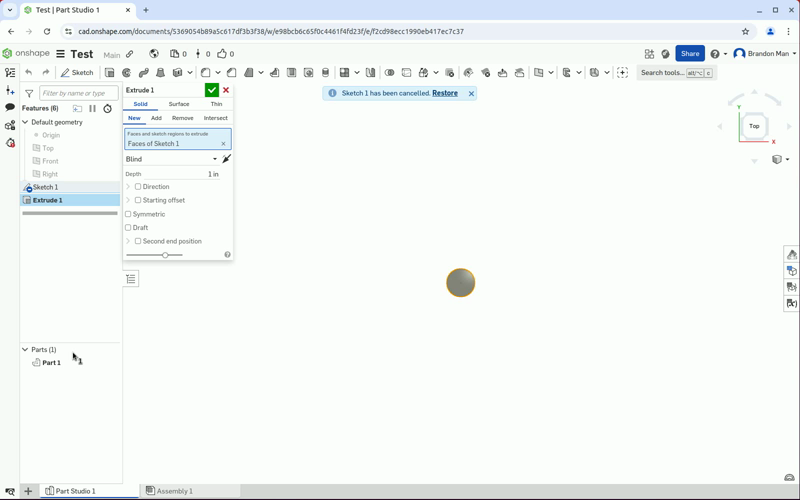
mouse_move(143, 106)
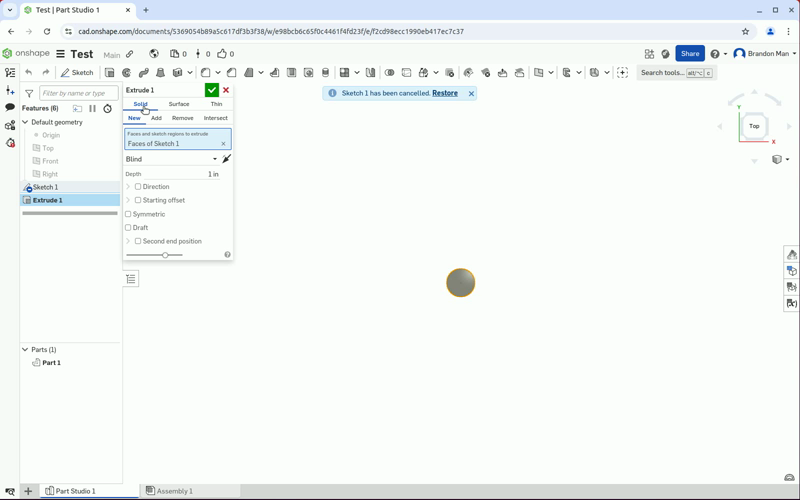
click(143, 106)
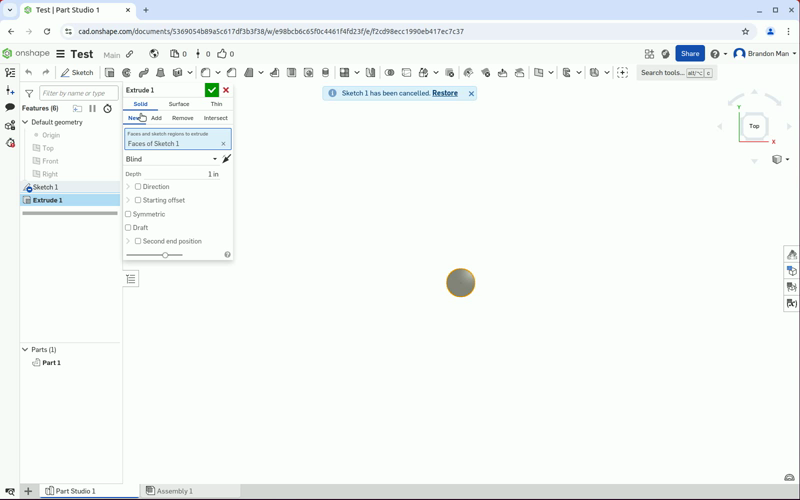
mouse_move(137, 120)
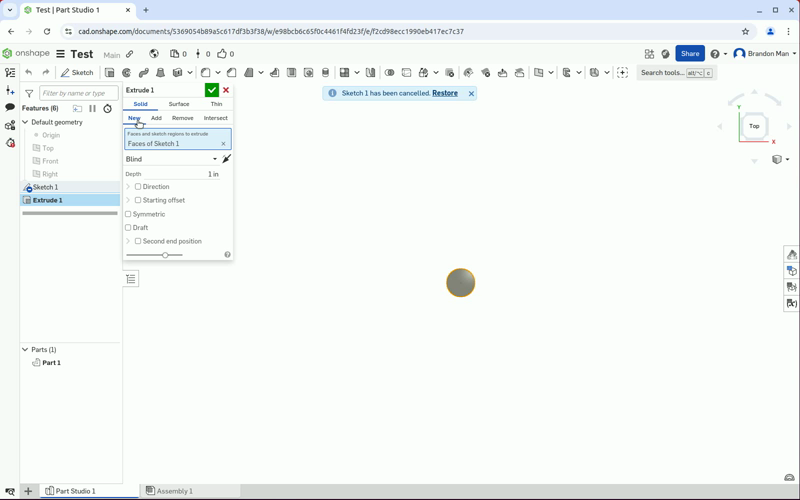
click(137, 120)
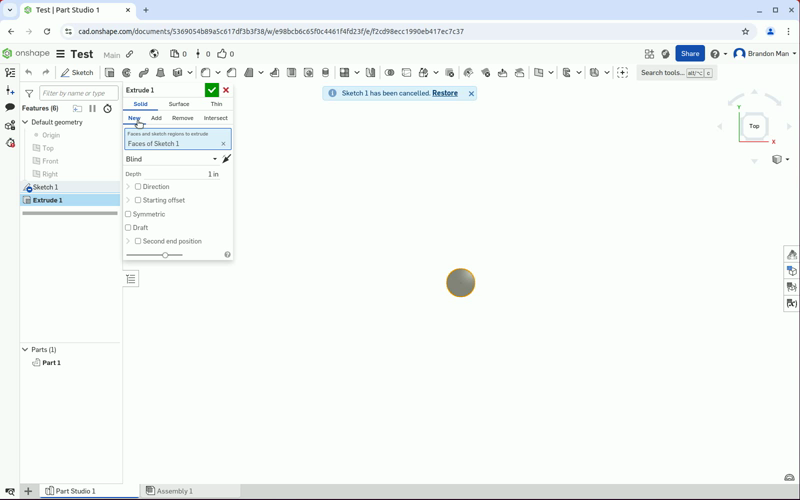
key(tab, 4)
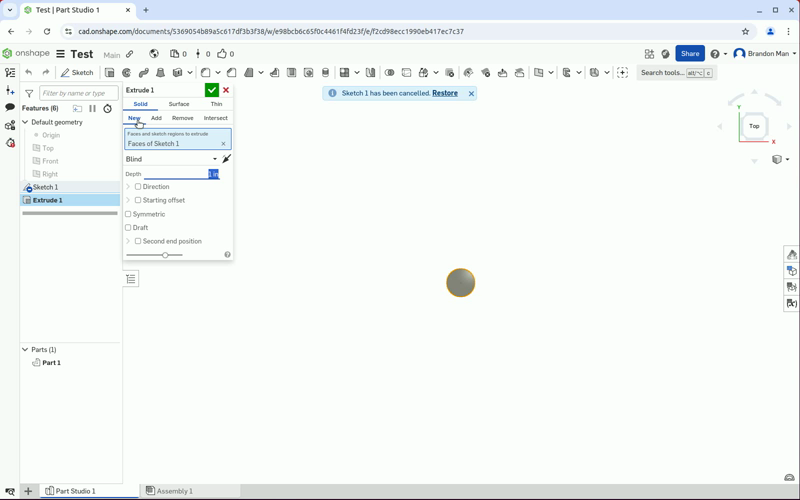
text(23.108)
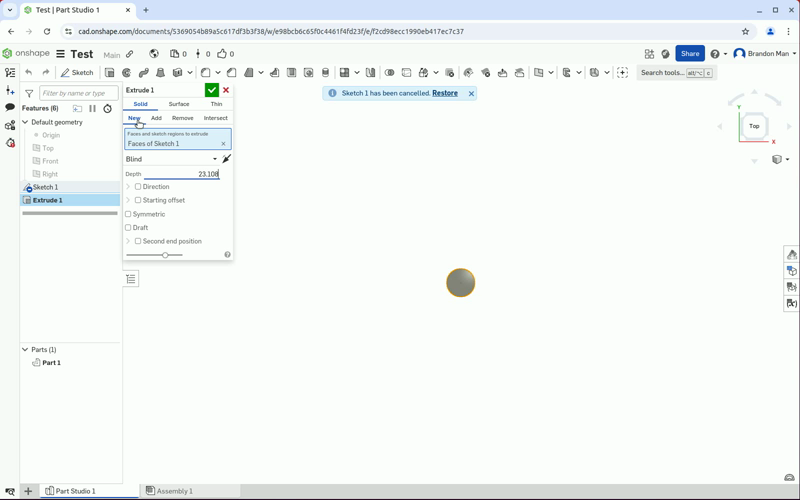
key(enter)
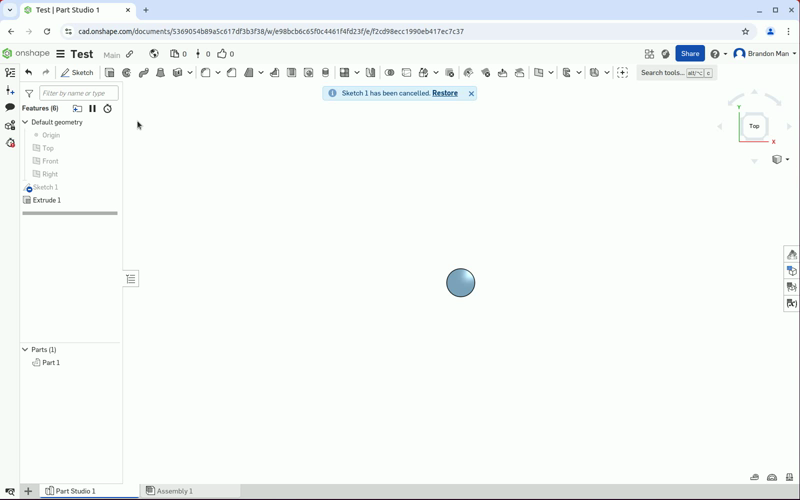
key(shift+h)
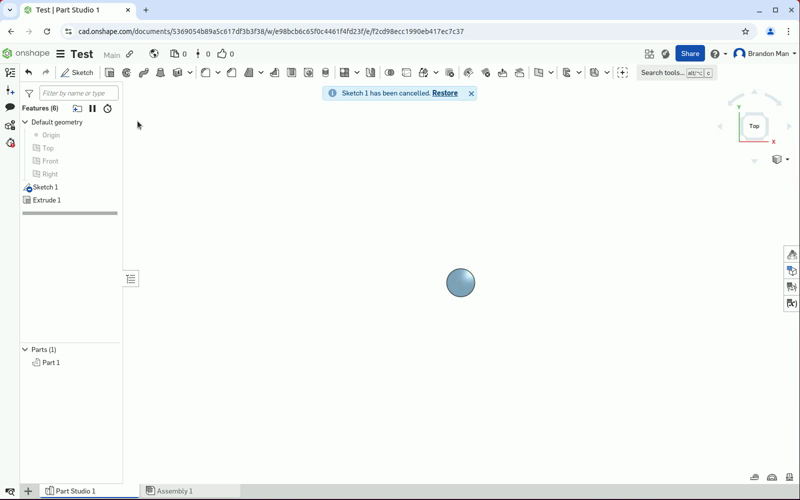
key(shift+h)
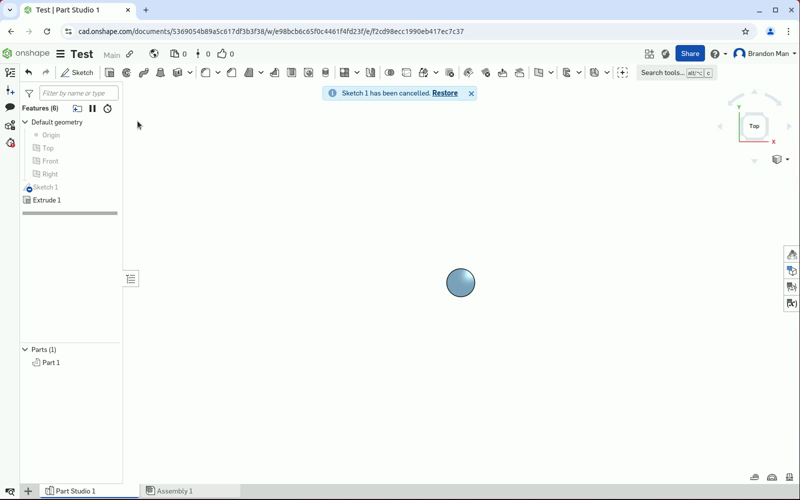
mouse_move(73, 189)
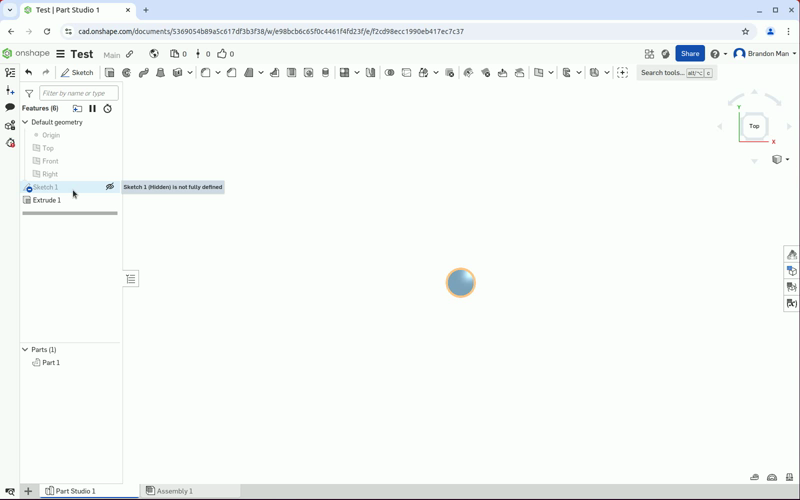
click(73, 189)
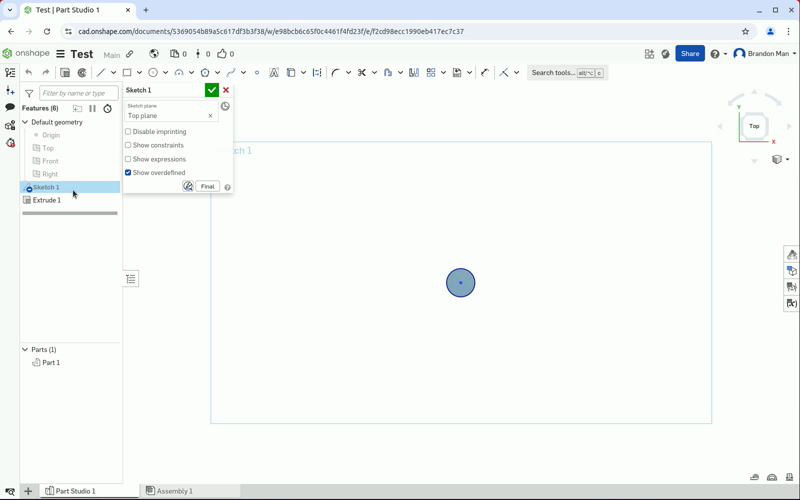
mouse_move(229, 92)
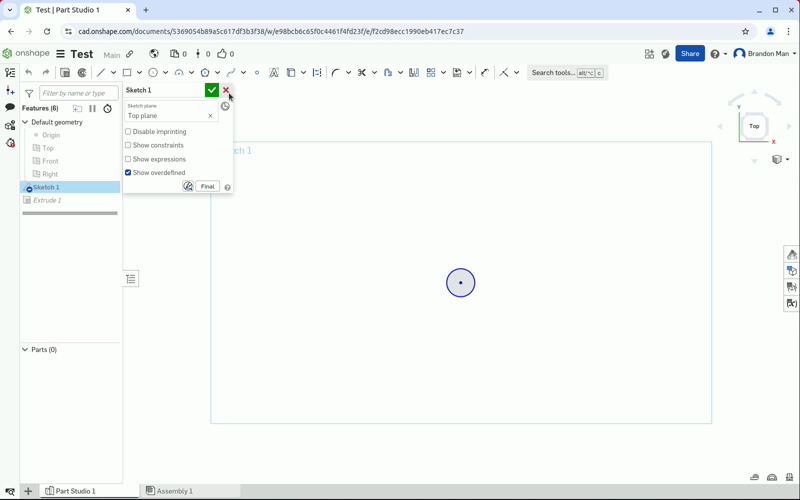
click(229, 92)
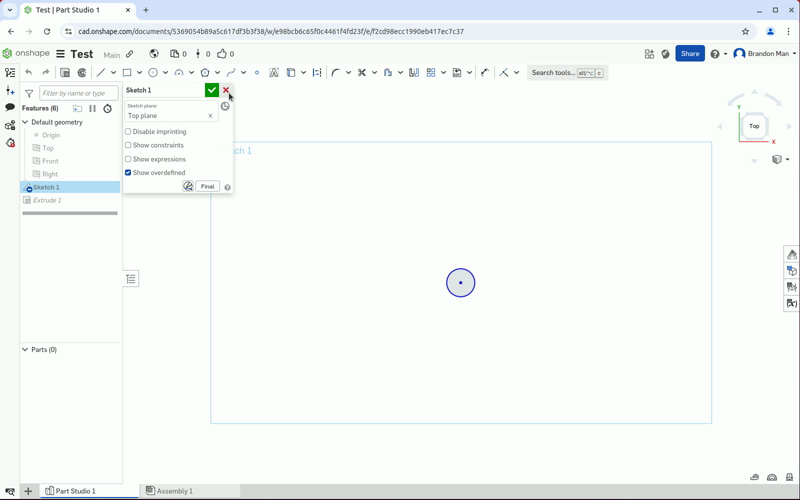
key(shift+s)
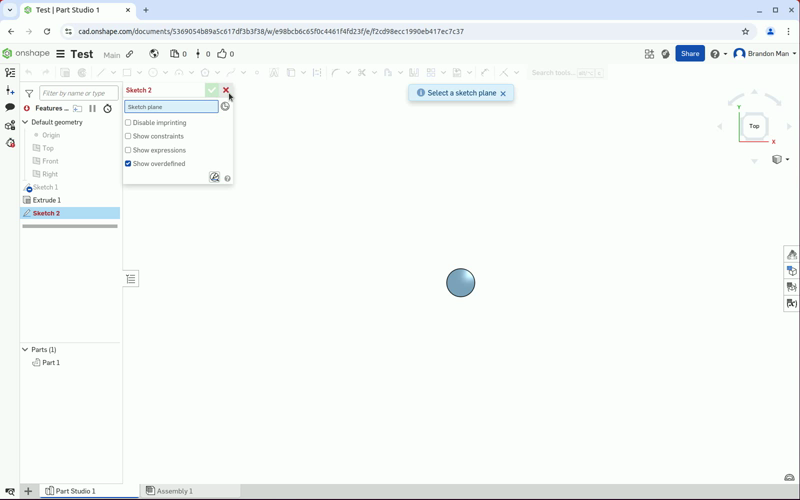
mouse_move(73, 150)
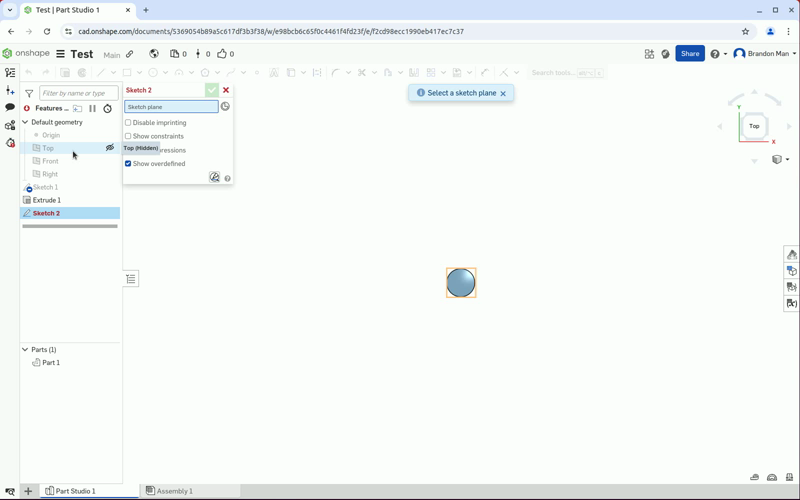
click(73, 150)
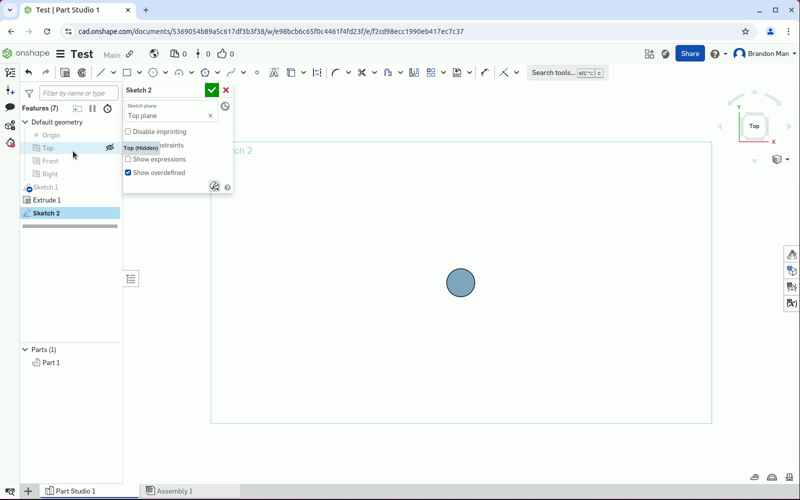
mouse_move(73, 352)
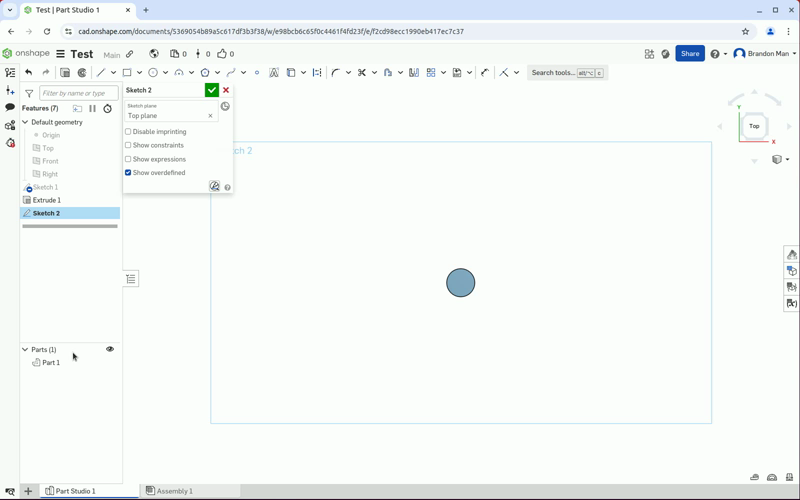
key(y)
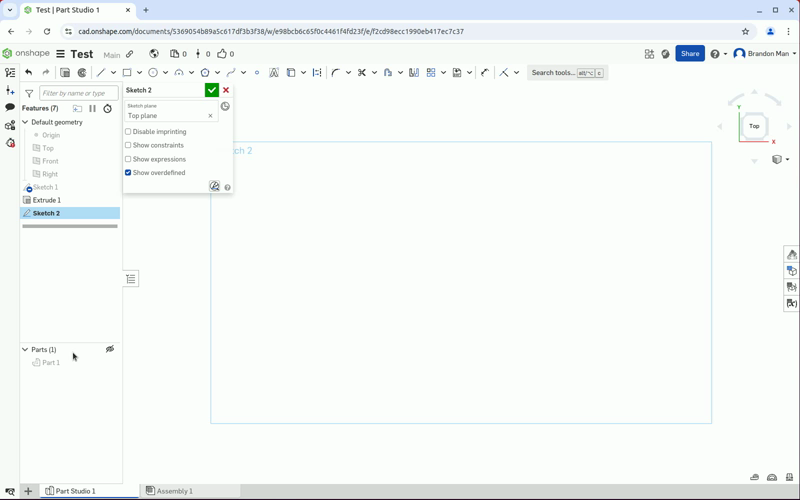
key(c)
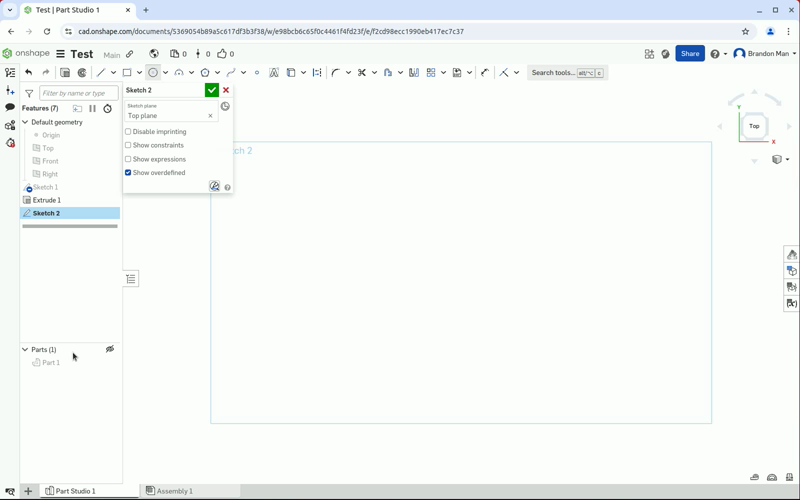
key_down(shift)
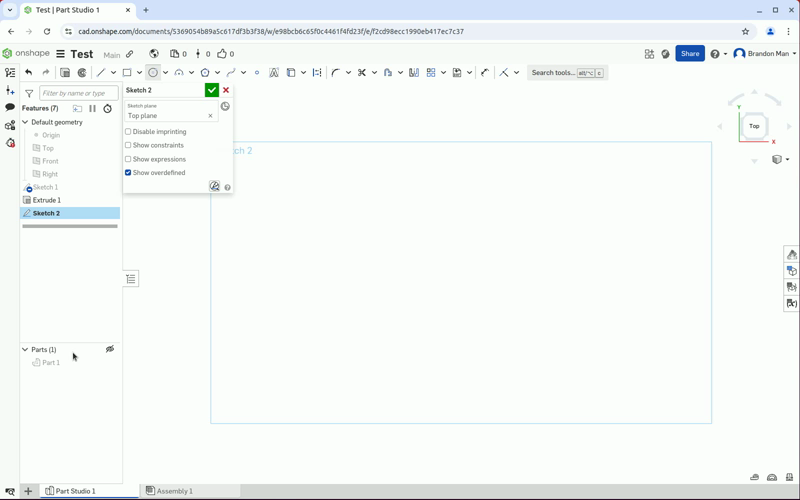
mouse_move(460, 282)
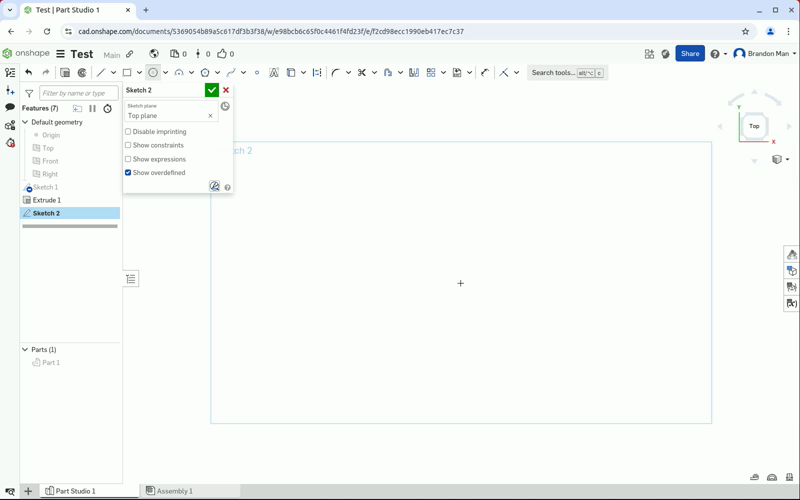
click(460, 282)
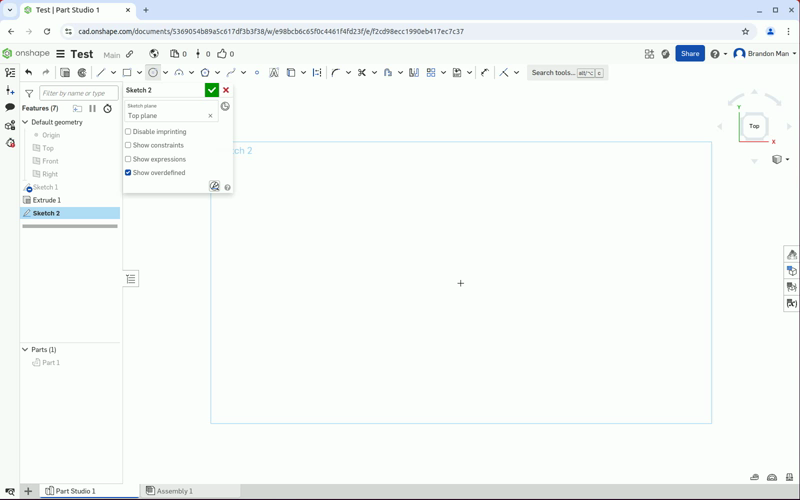
key_up(shift)
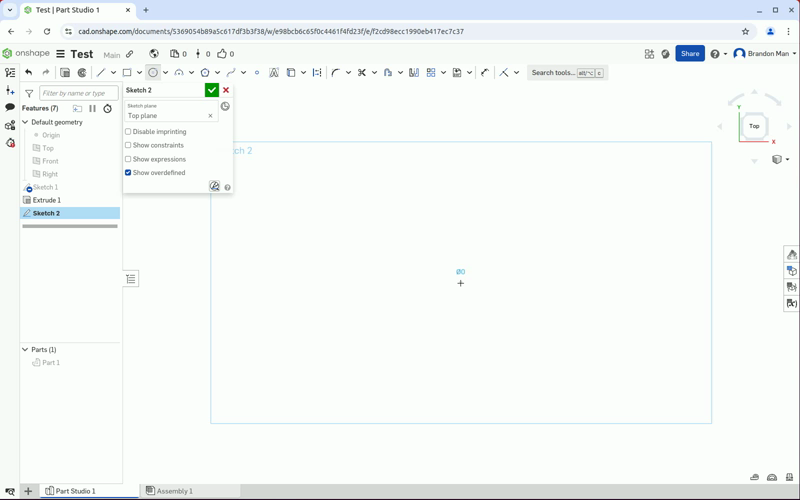
mouse_move(474, 282)
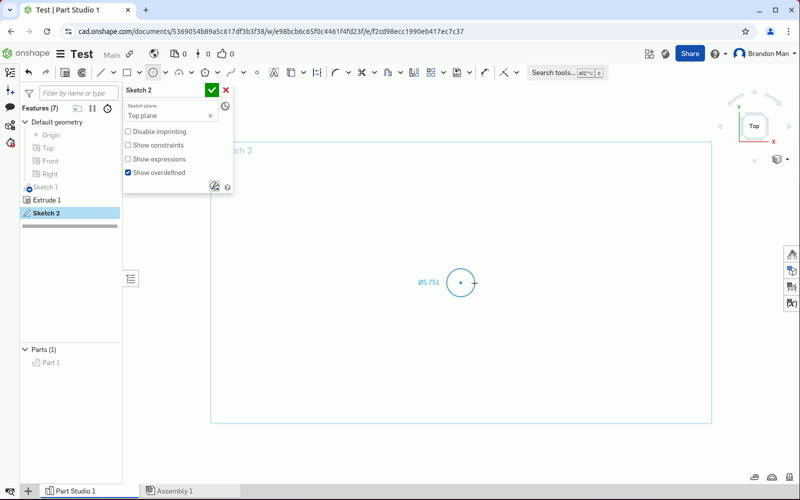
click(474, 282)
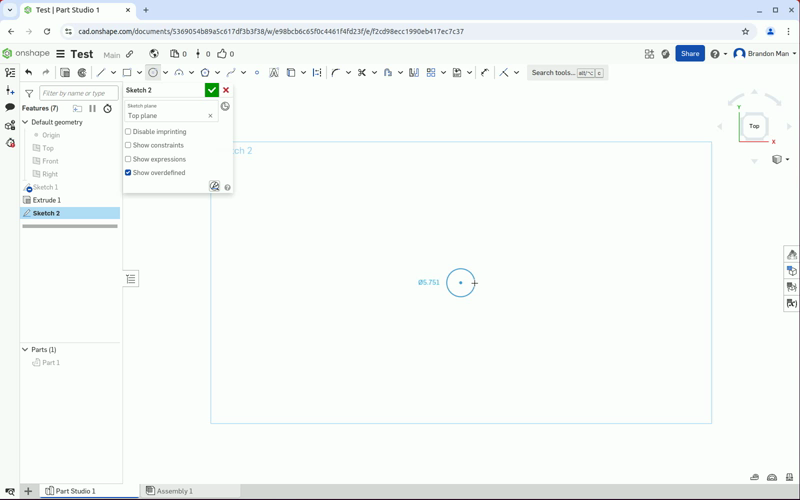
key(esc)
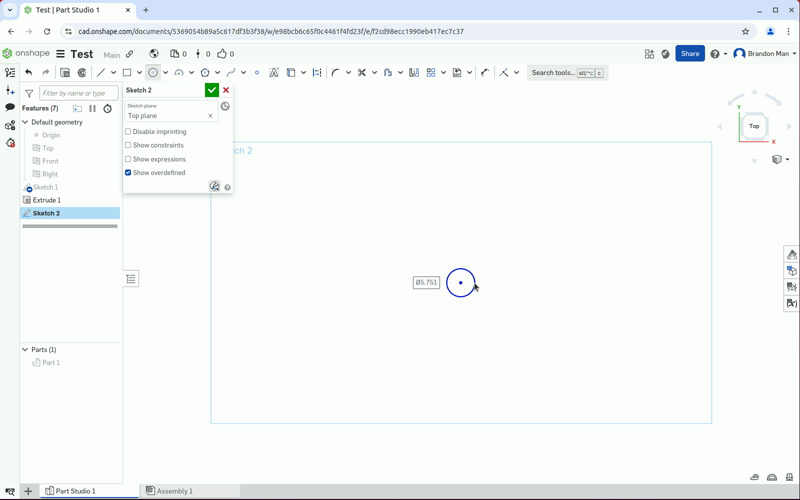
mouse_move(449, 275)
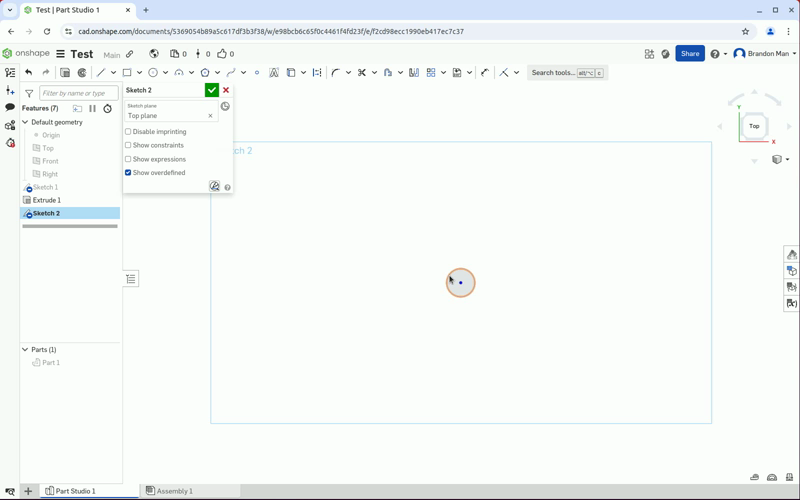
scroll(6)
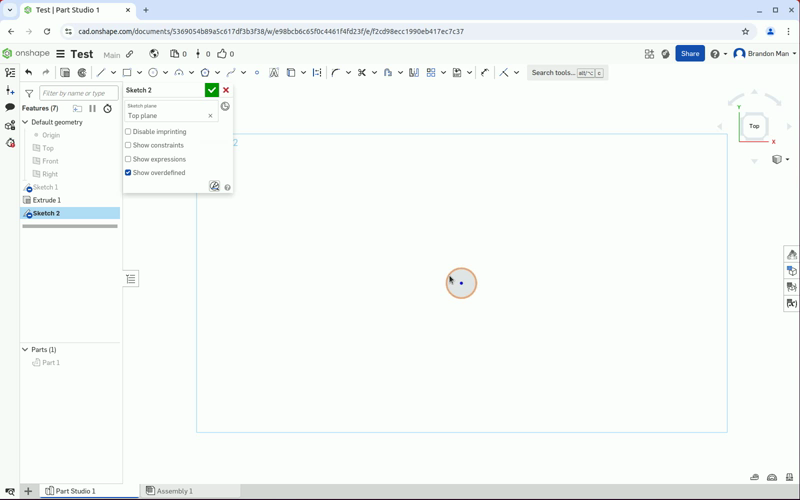
scroll(6)
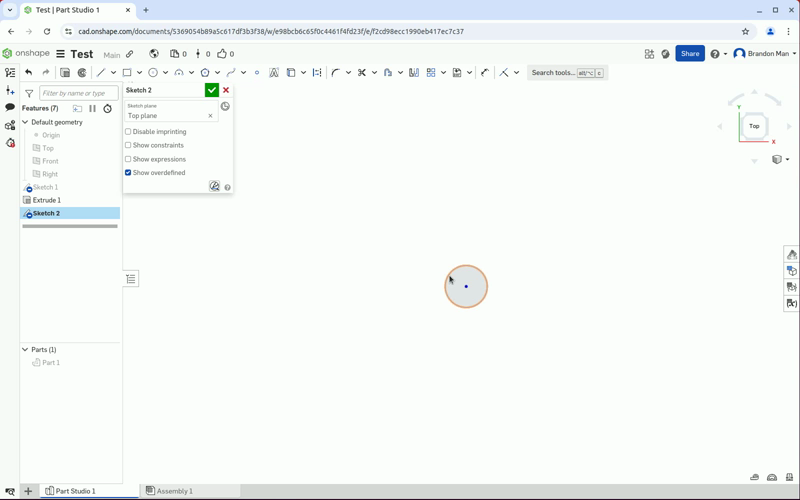
scroll(6)
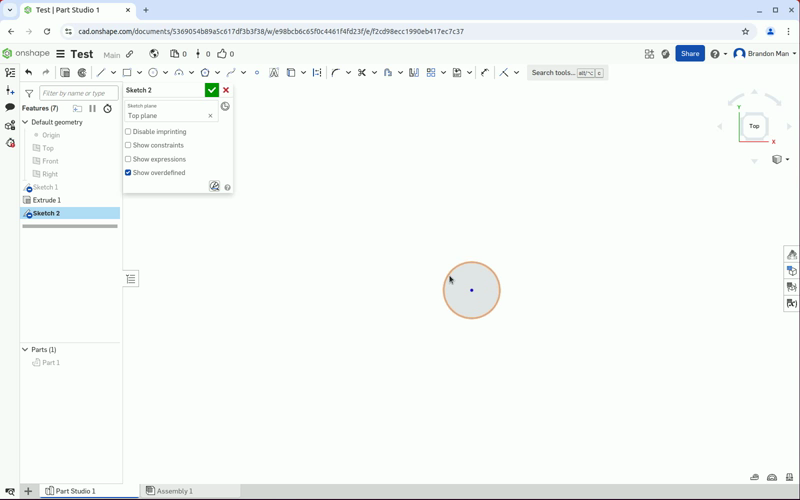
scroll(6)
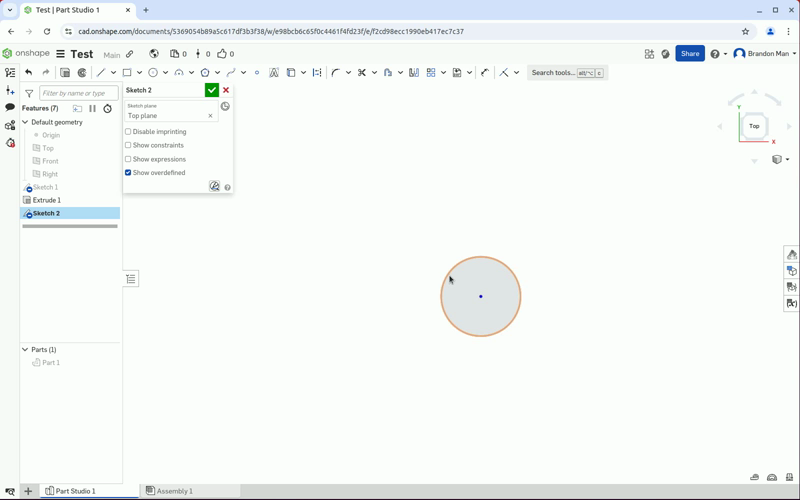
scroll(6)
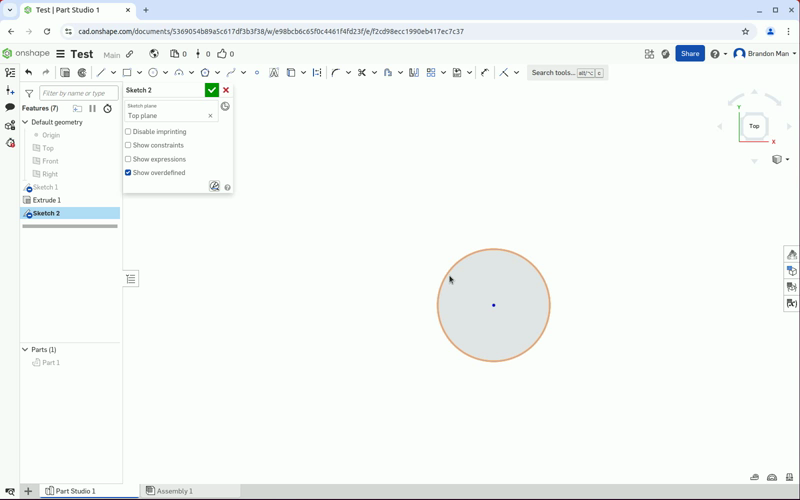
scroll(6)
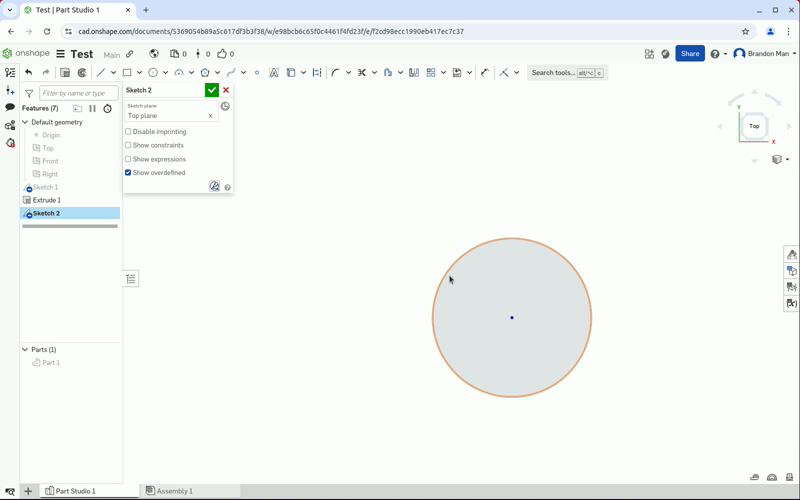
scroll(6)
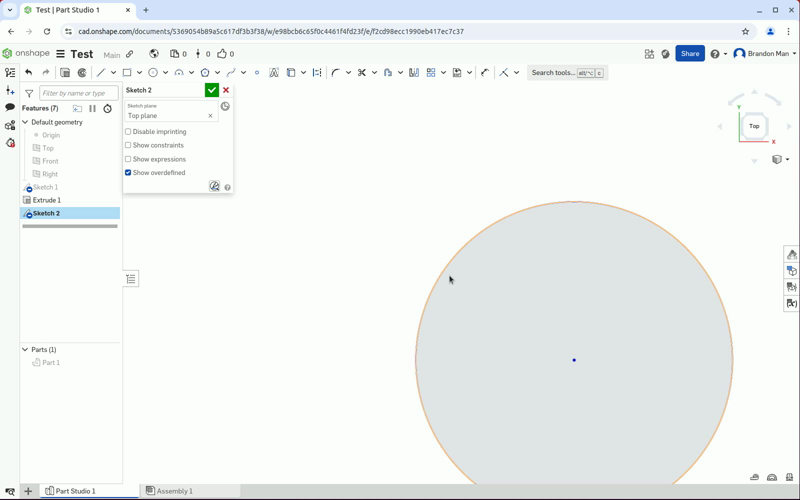
click(449, 275)
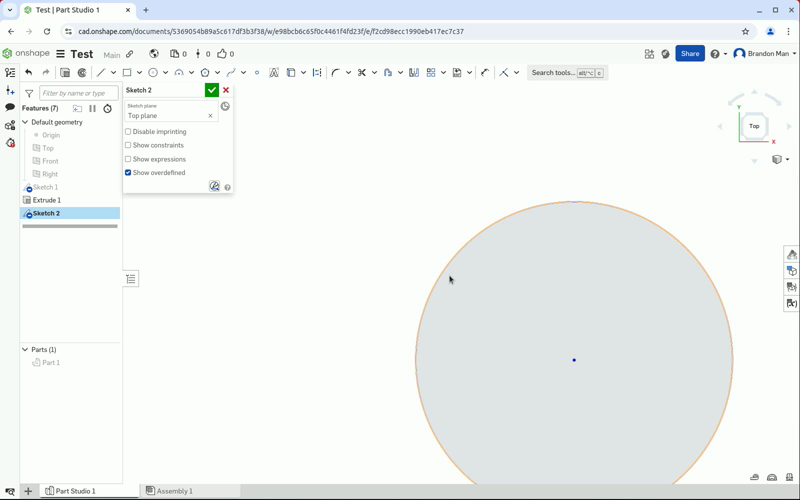
scroll(-6)
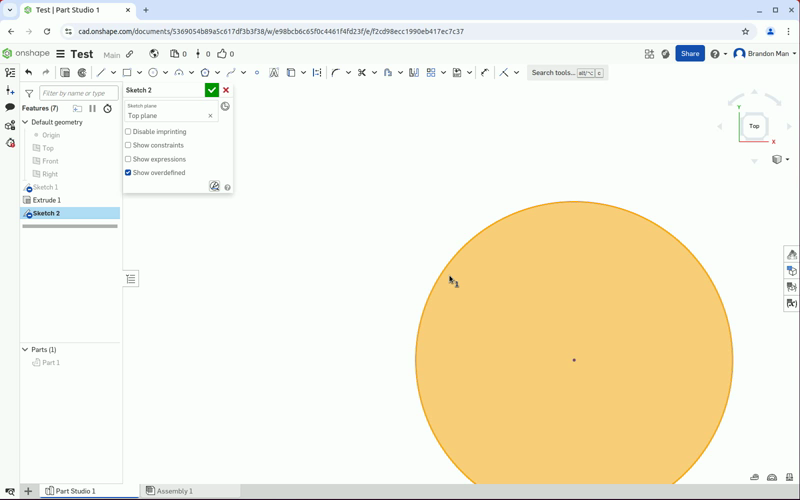
scroll(-6)
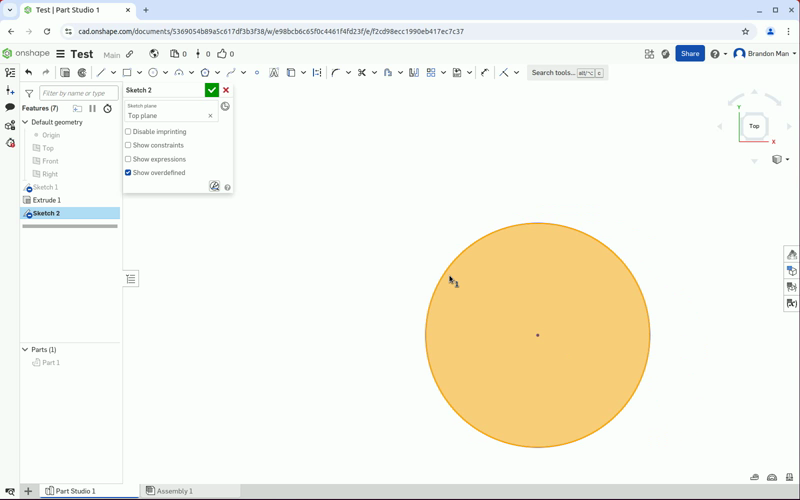
scroll(-6)
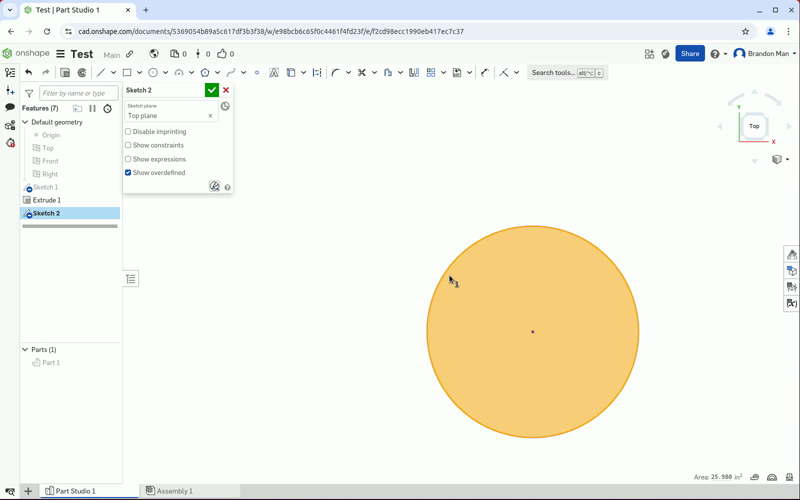
scroll(-6)
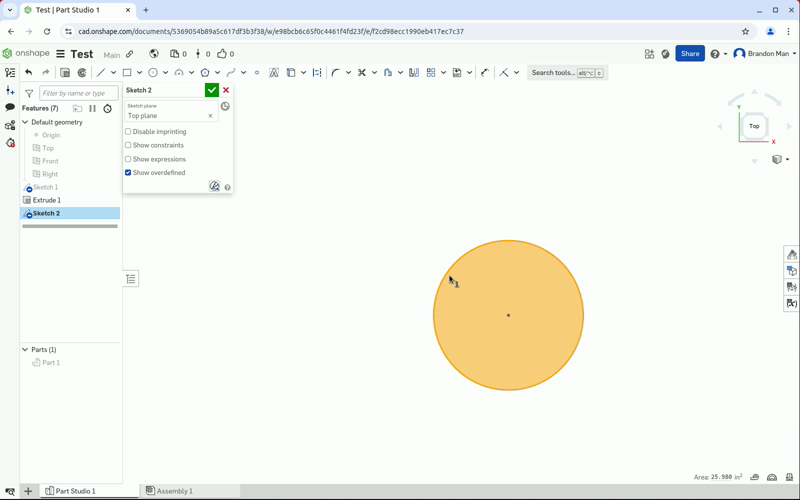
scroll(-6)
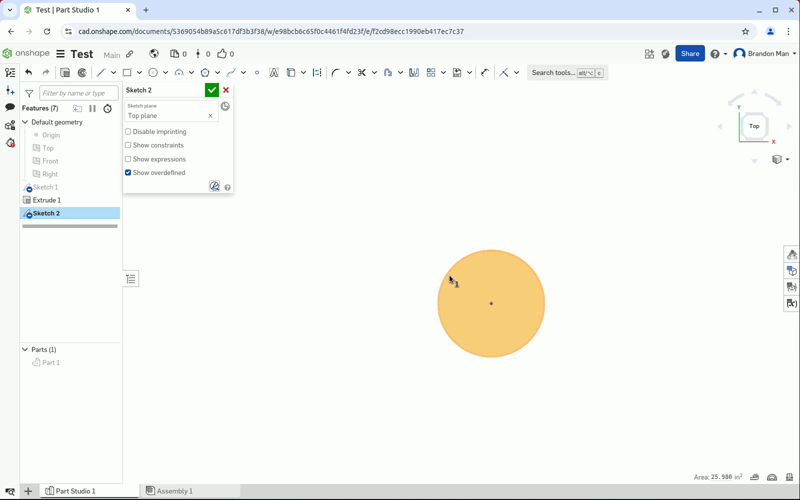
scroll(-6)
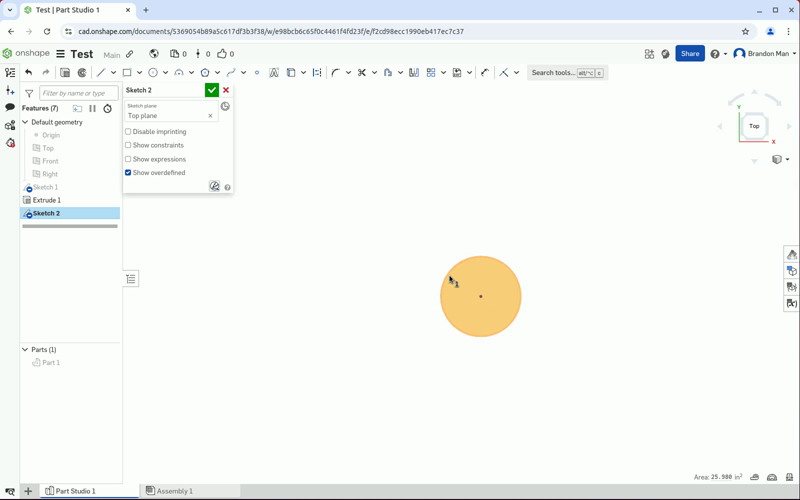
scroll(-6)
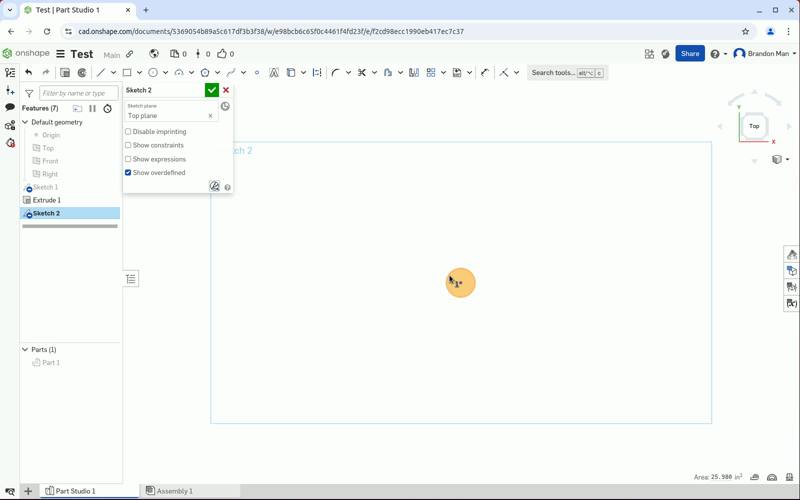
mouse_move(73, 352)
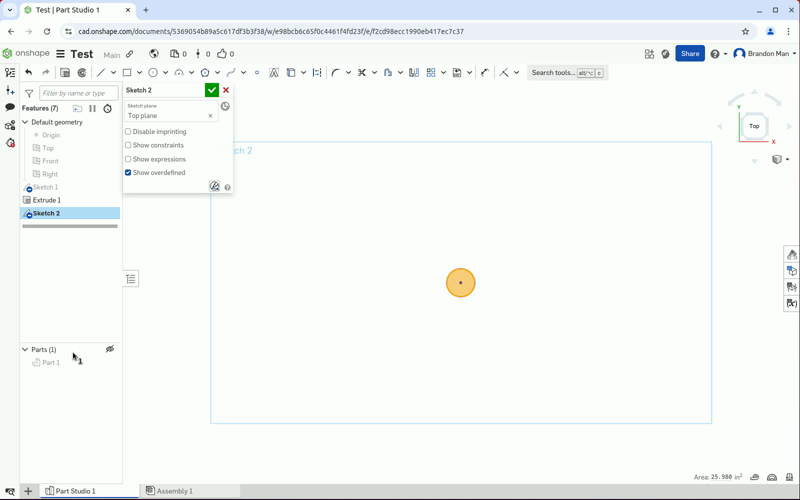
key(shift+y)
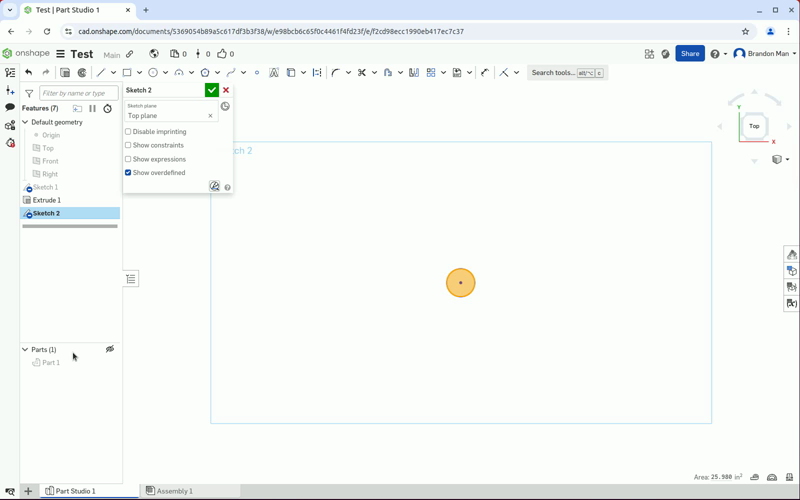
key(shift+e)
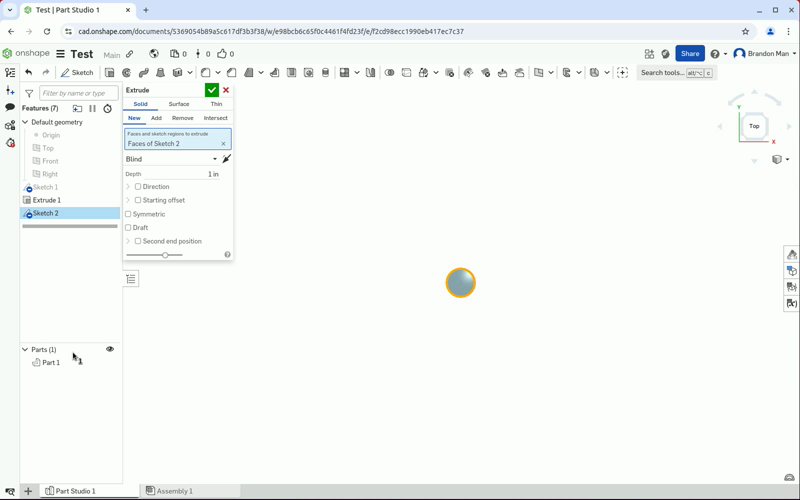
mouse_move(143, 106)
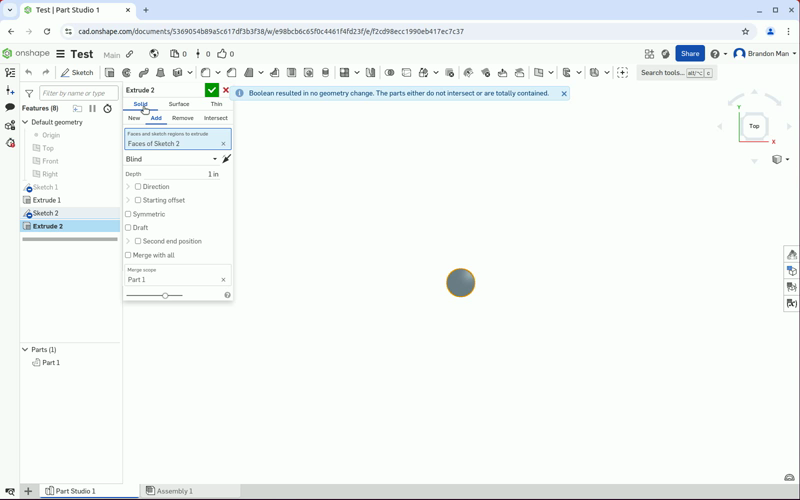
click(143, 106)
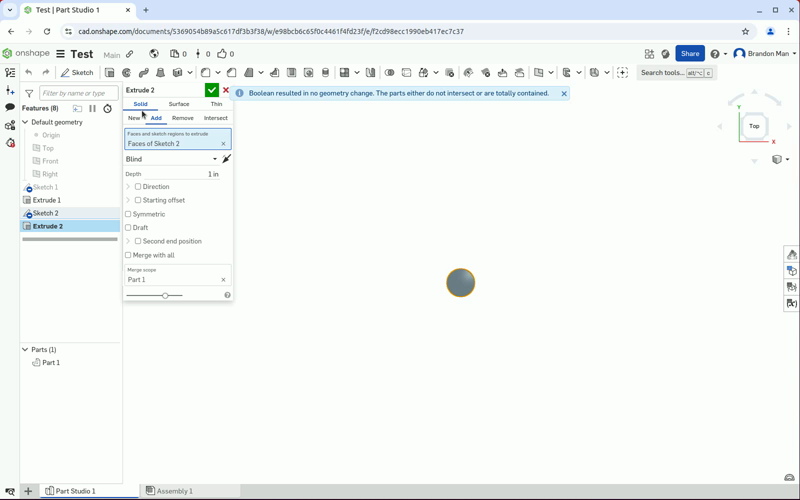
mouse_move(137, 120)
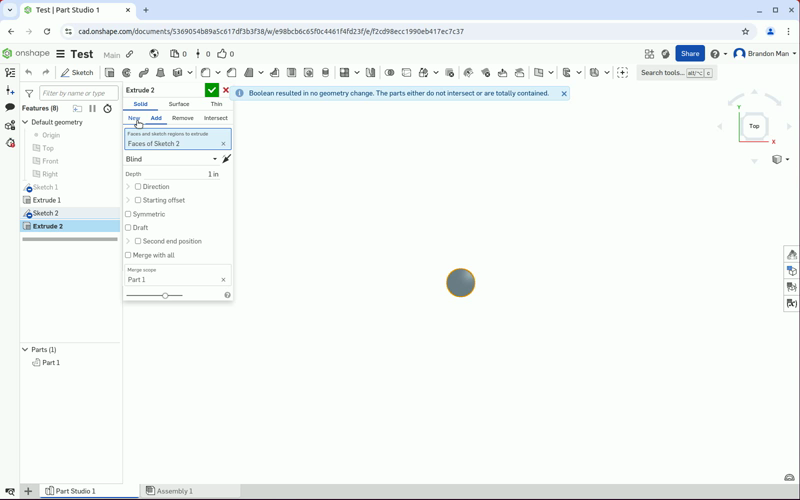
click(137, 120)
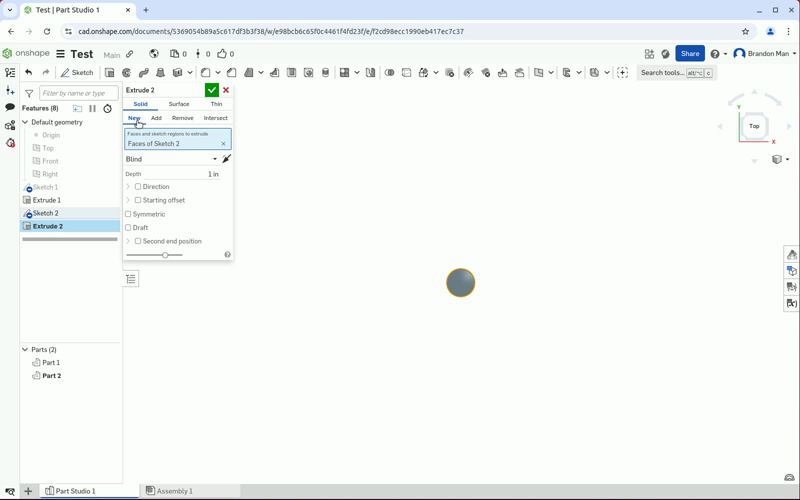
key(tab, 4)
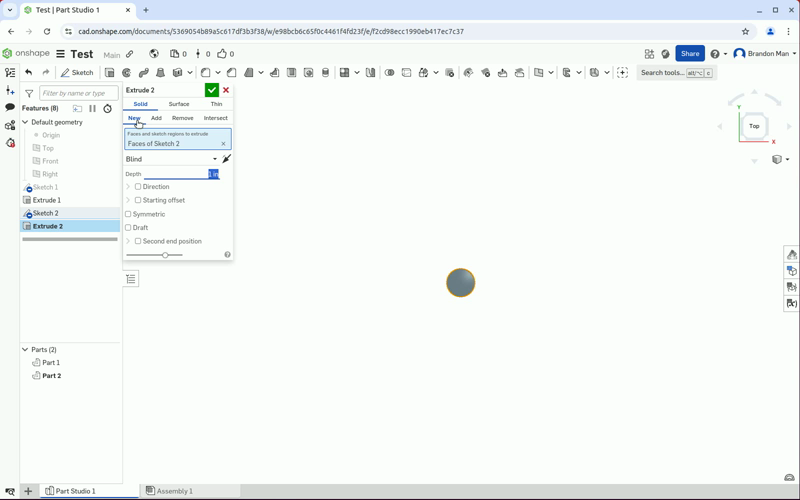
text(23.108)
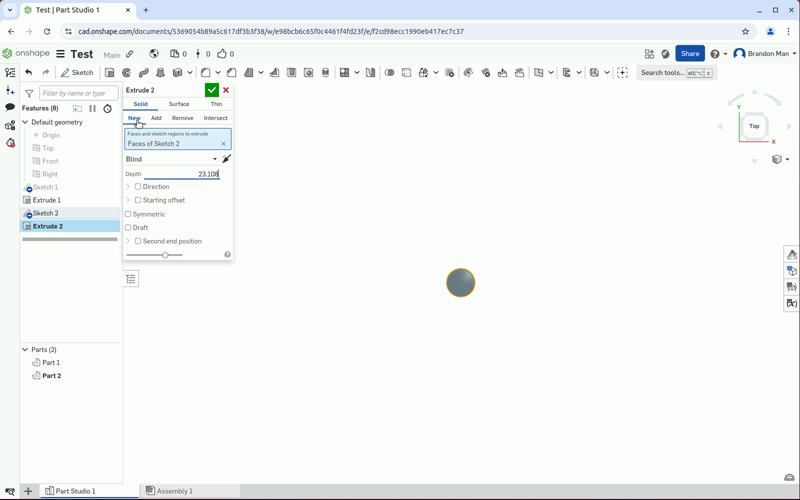
key(enter)
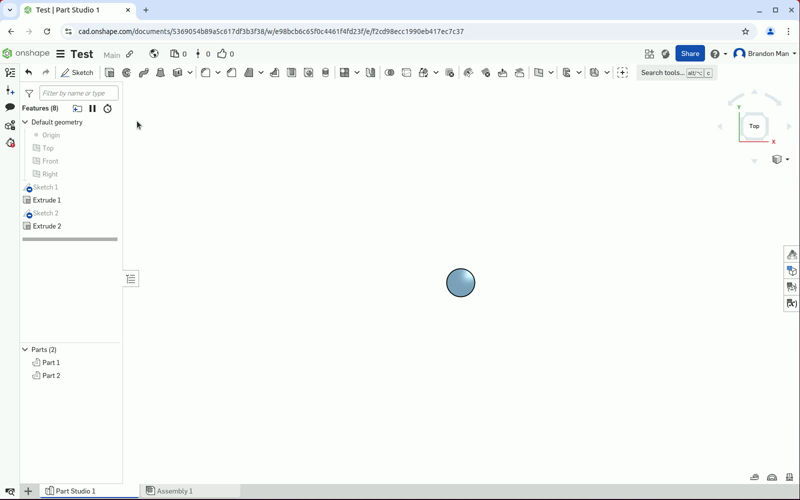
key(shift+h)
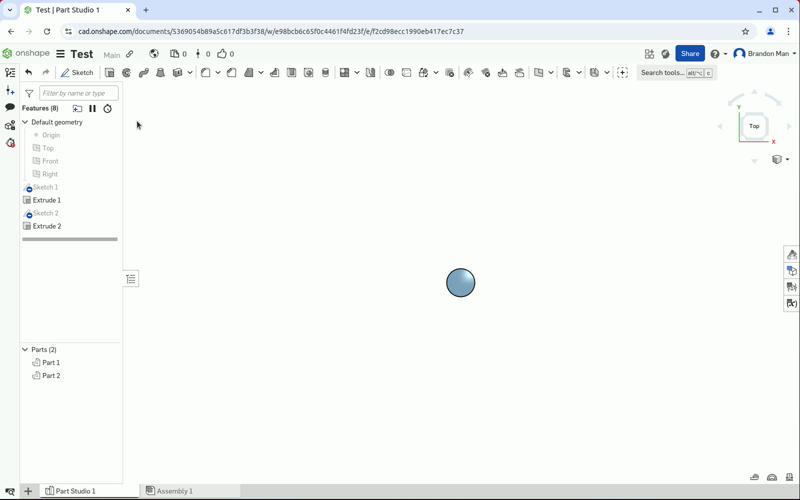
key(shift+h)
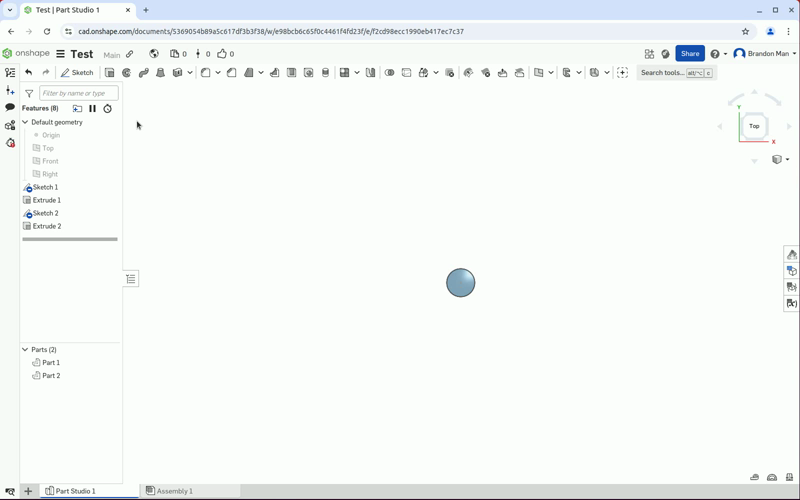
key(shift+7)
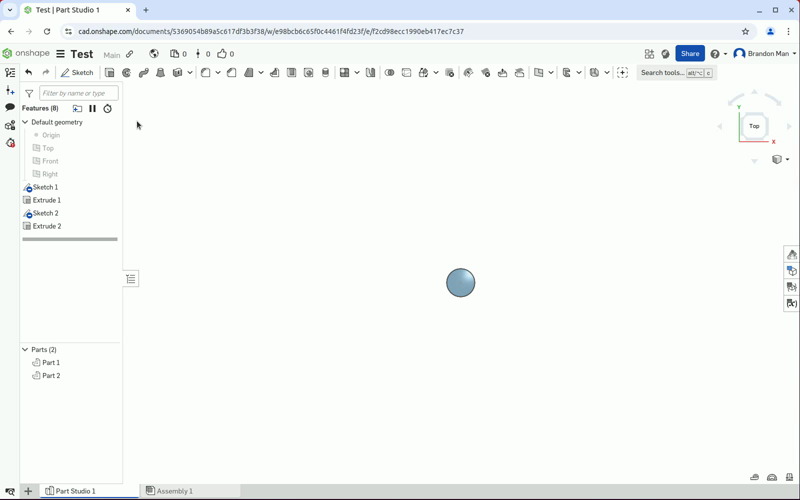
key(up, 3)
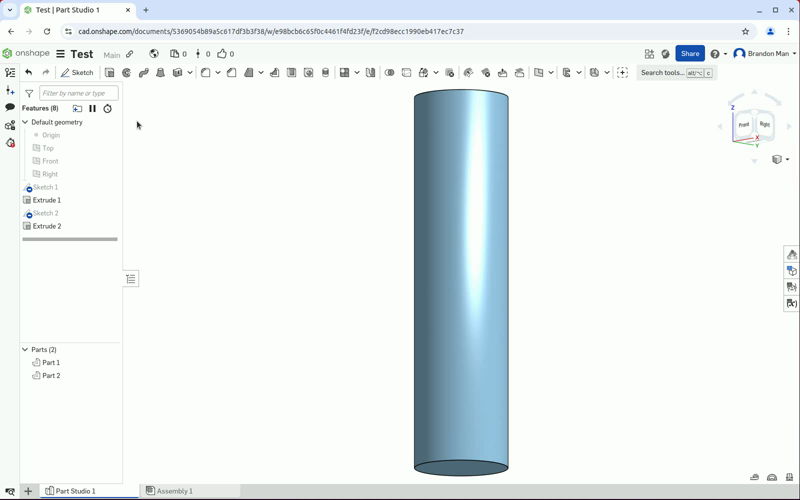
key(left, 3)
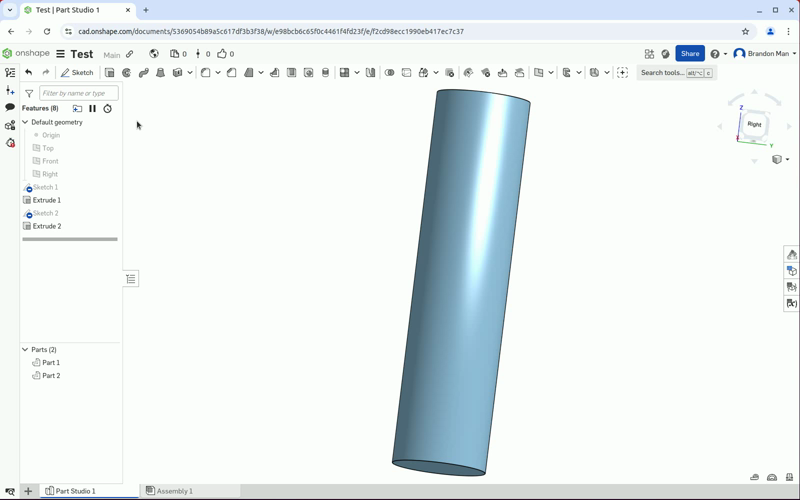
key(right, 3)
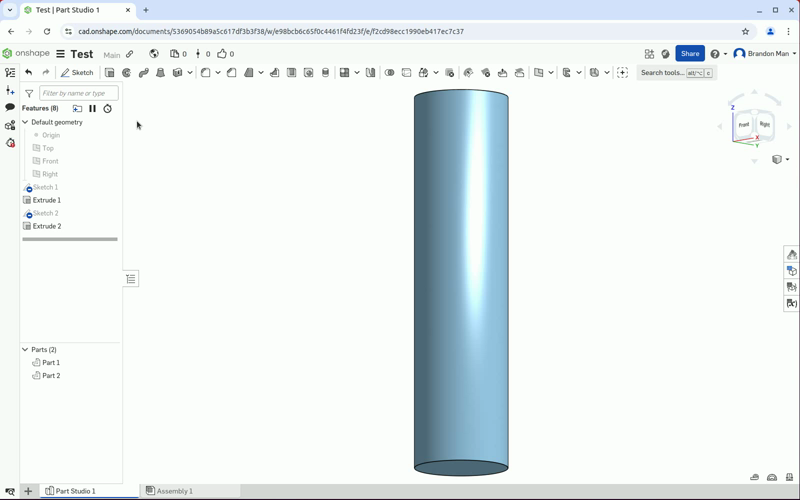
key(down, 3)
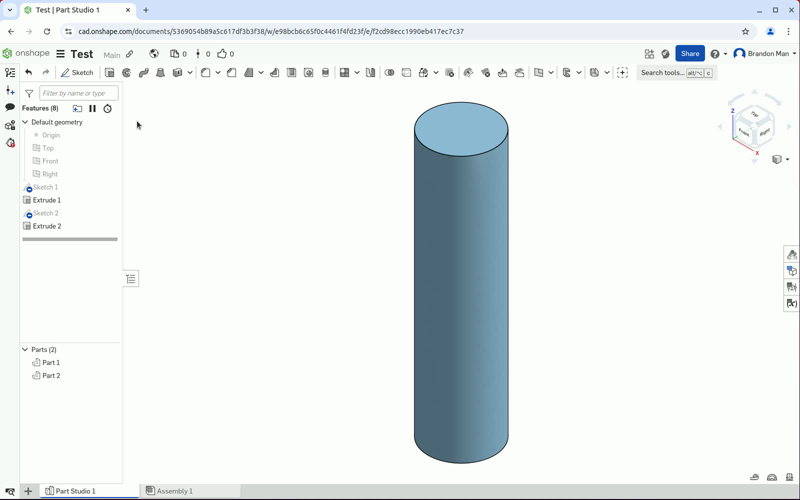
mouse_move(73, 189)
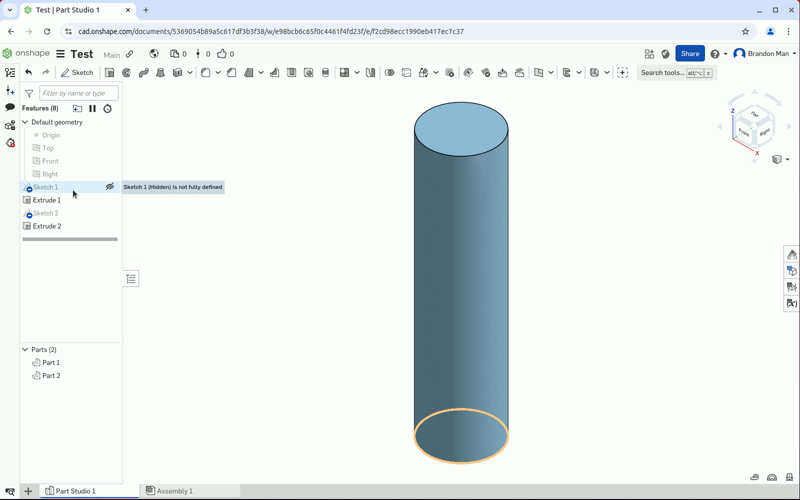
click(73, 189)